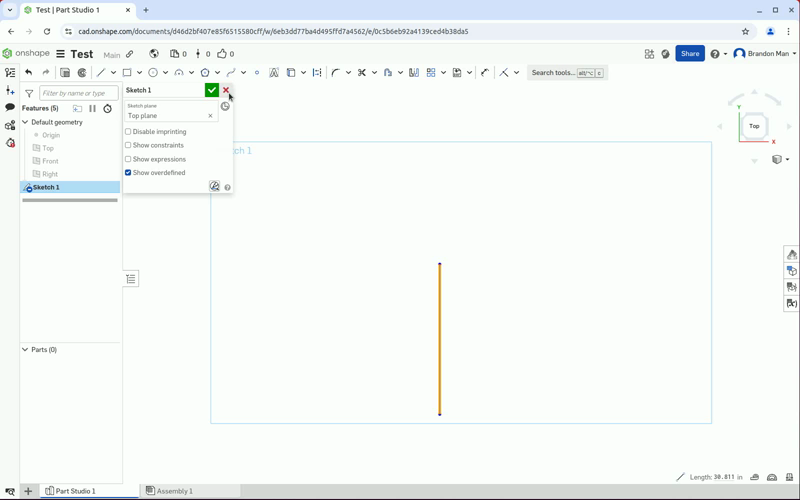
key(shift+h)
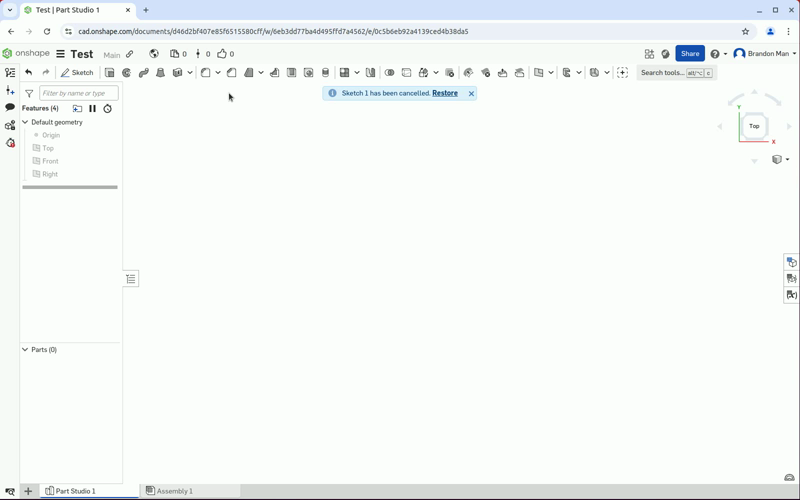
mouse_move(73, 352)
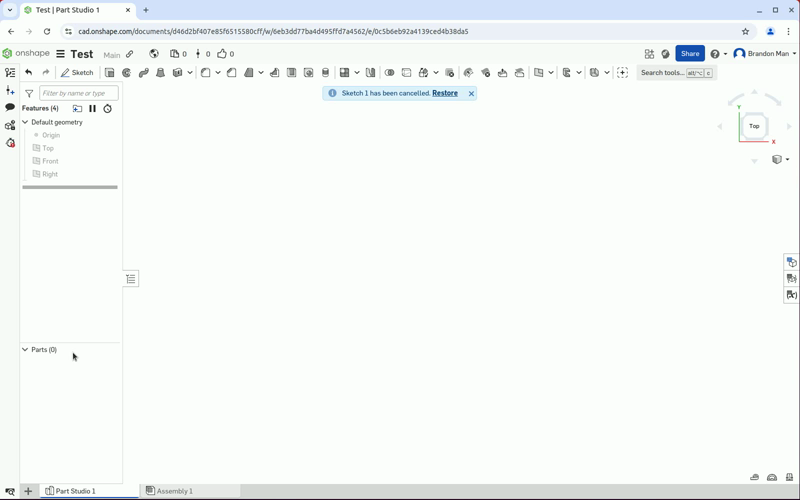
key(y)
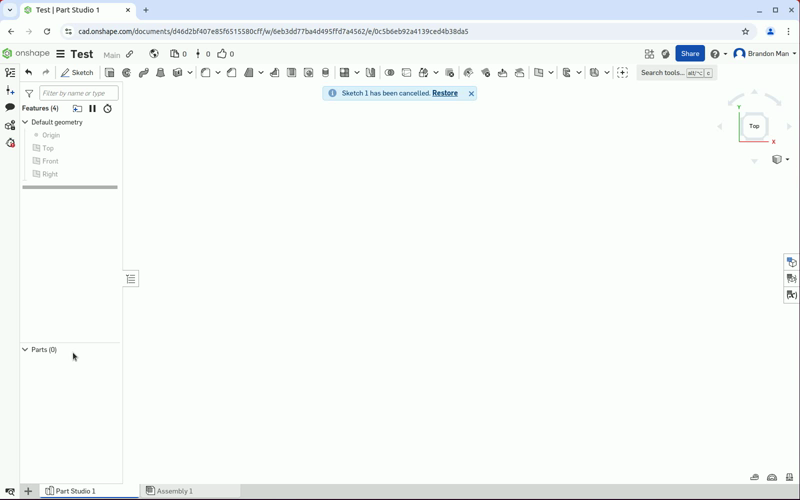
key(shift+p)
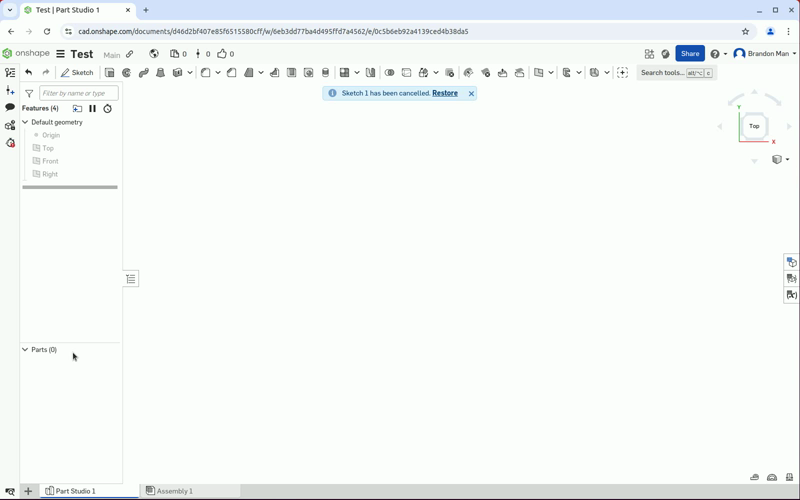
key(space)
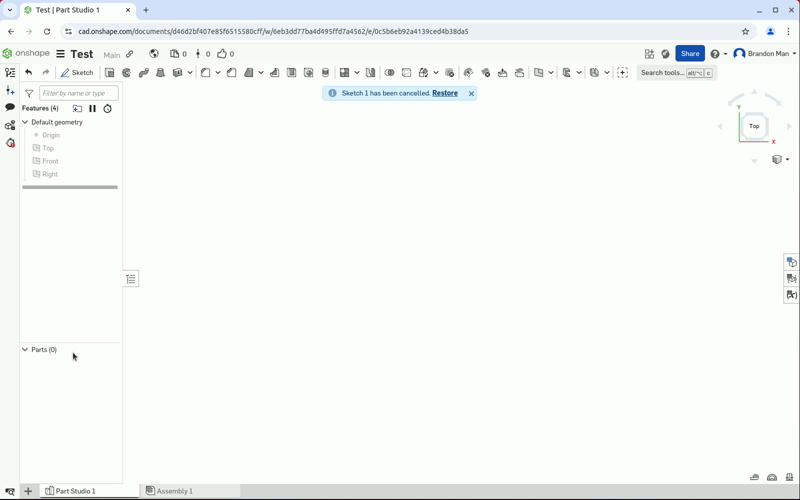
key_down(shift)
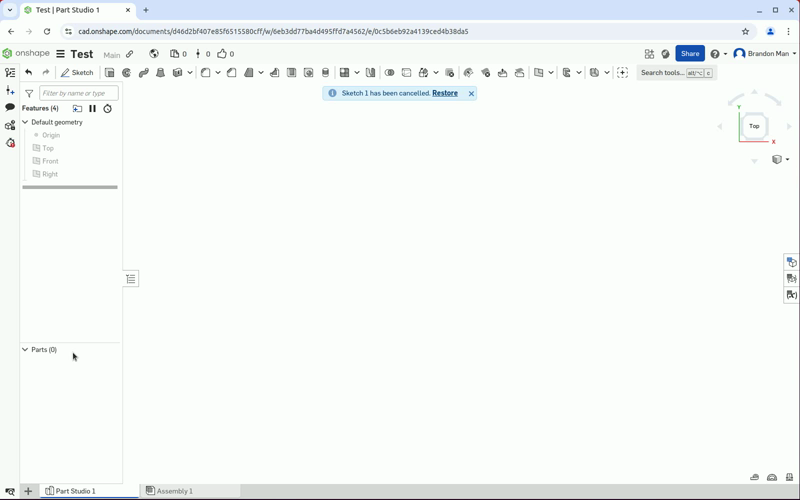
key(up)
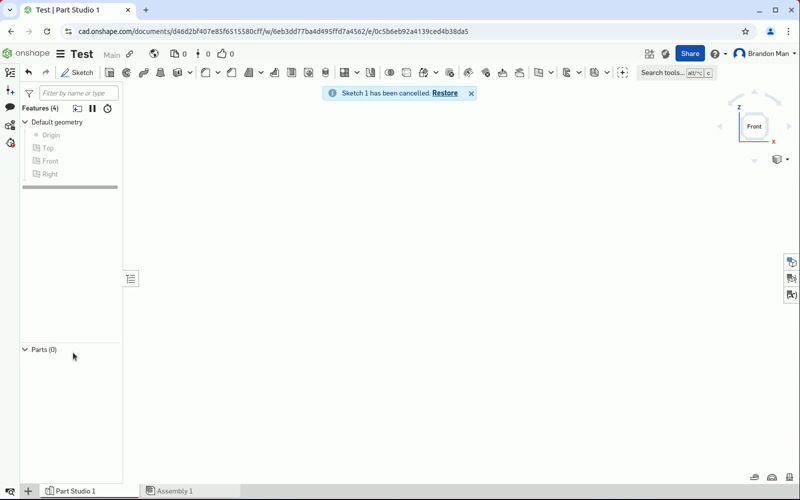
key_up(shift)
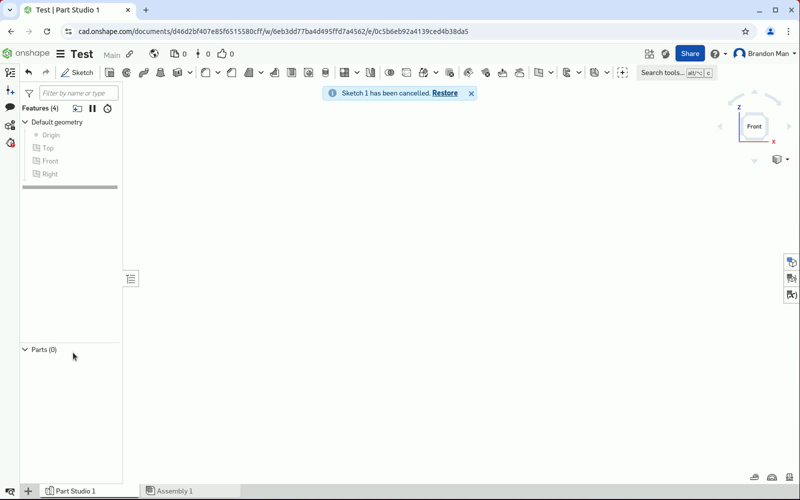
mouse_move(73, 352)
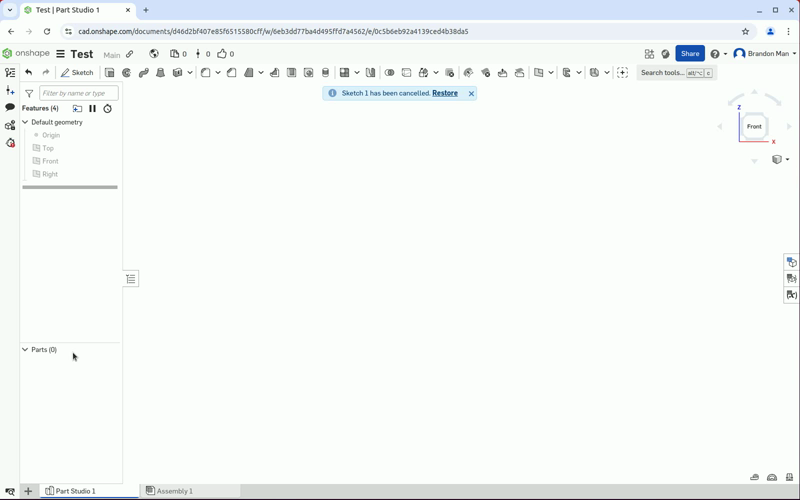
key(shift+y)
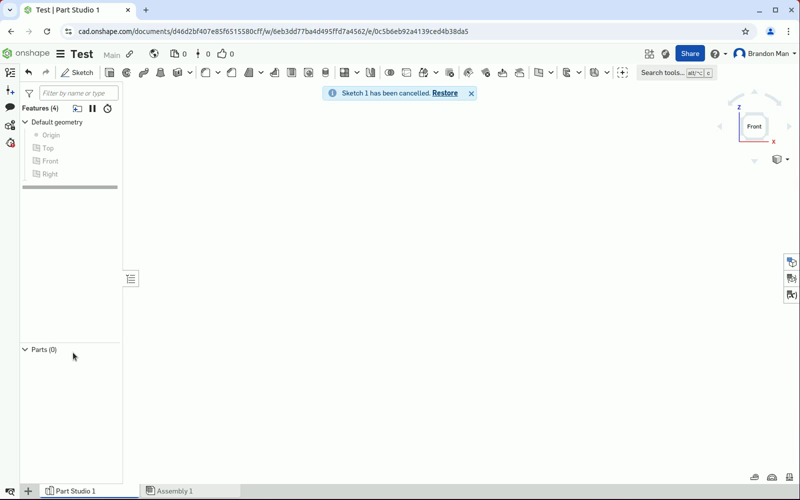
key(shift+s)
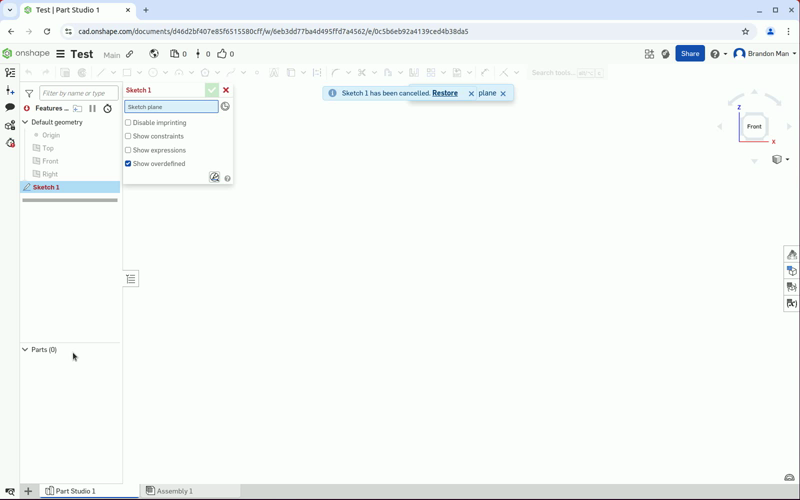
mouse_move(73, 163)
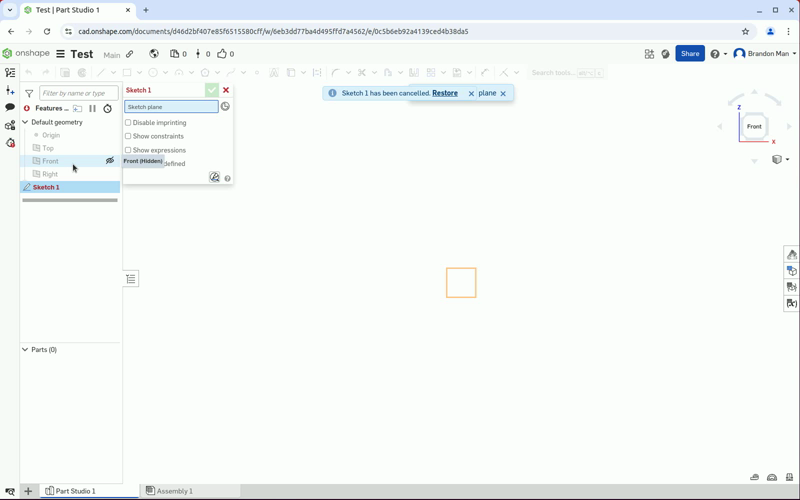
click(73, 163)
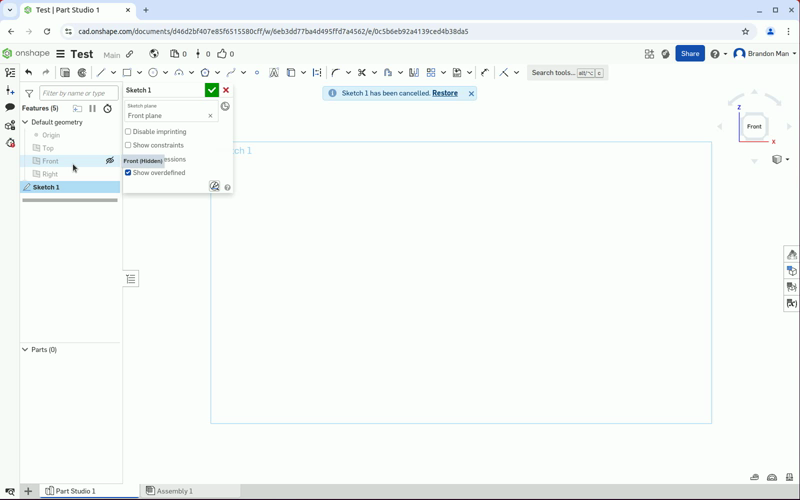
mouse_move(73, 352)
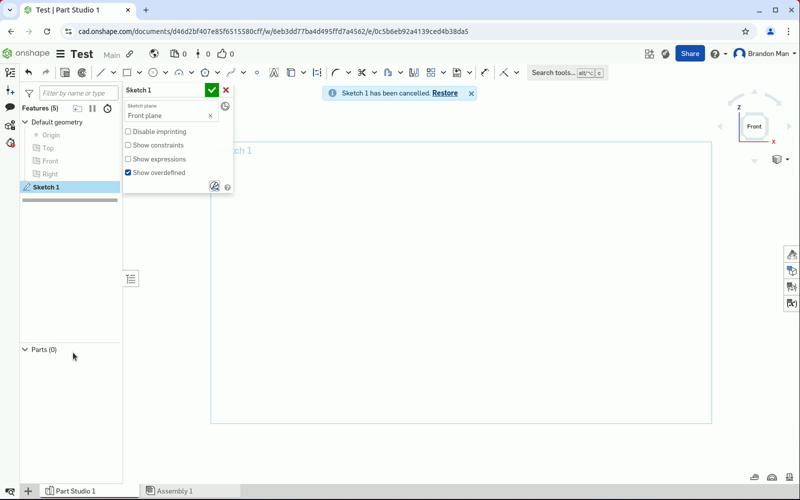
key(y)
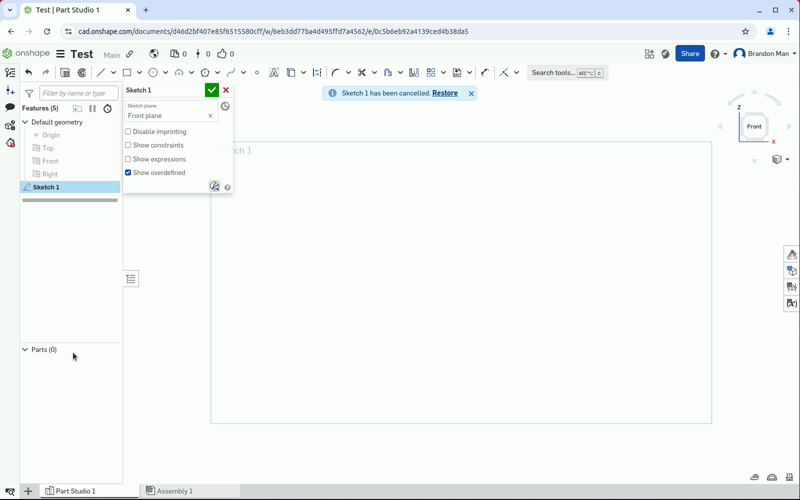
key(l)
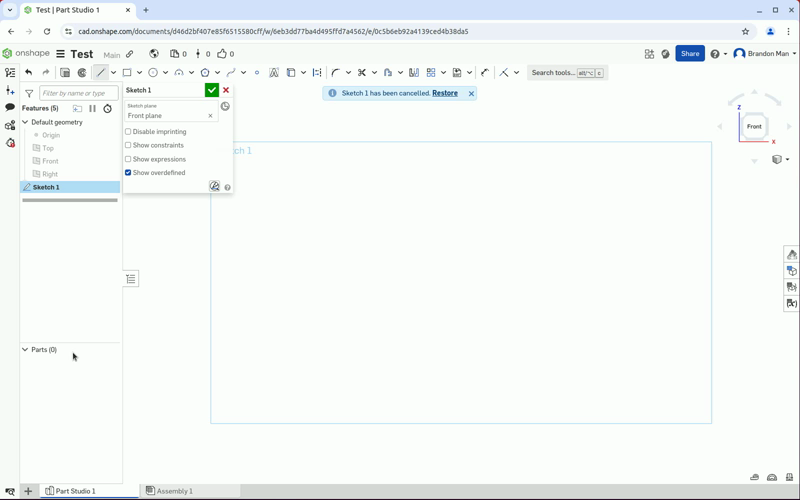
key_down(shift)
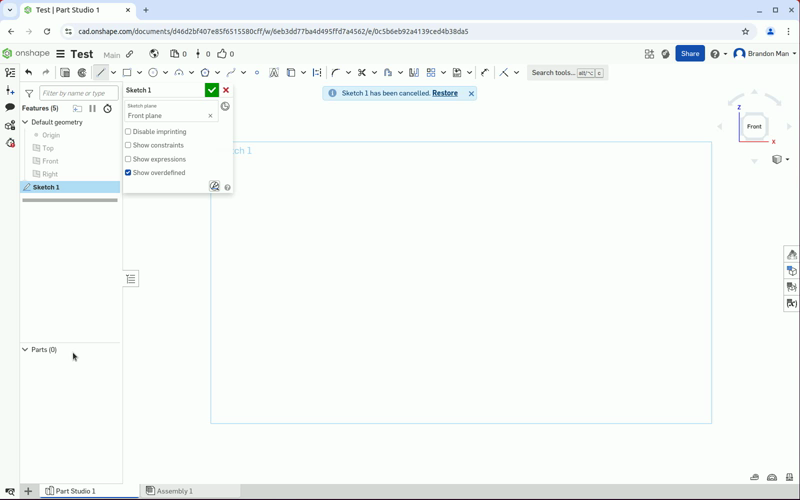
mouse_move(385, 357)
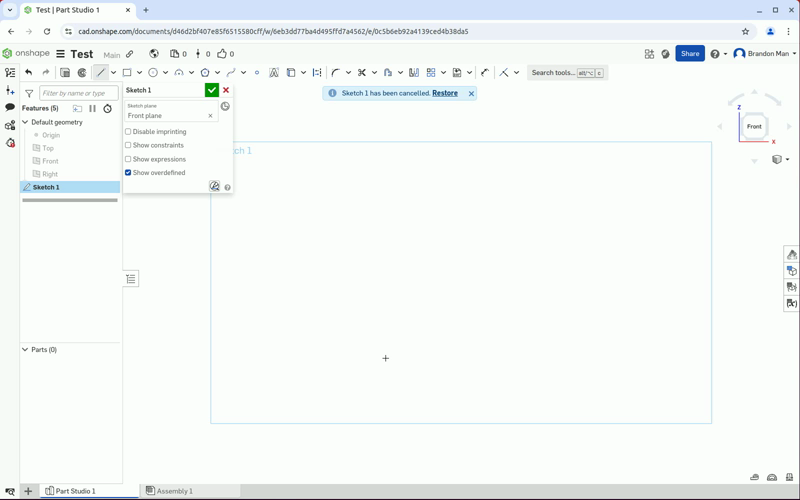
click(385, 357)
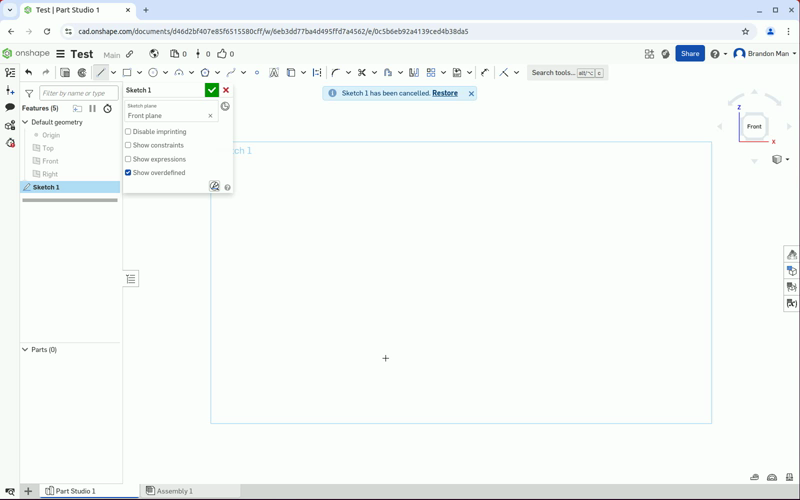
key_up(shift)
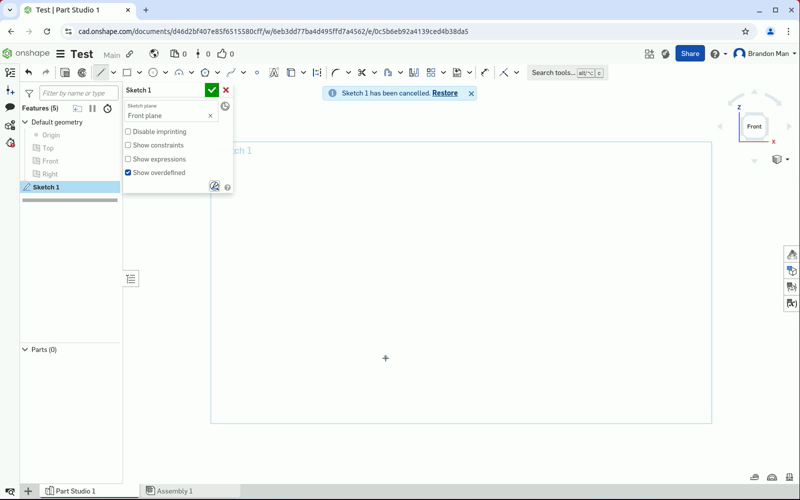
key_down(shift)
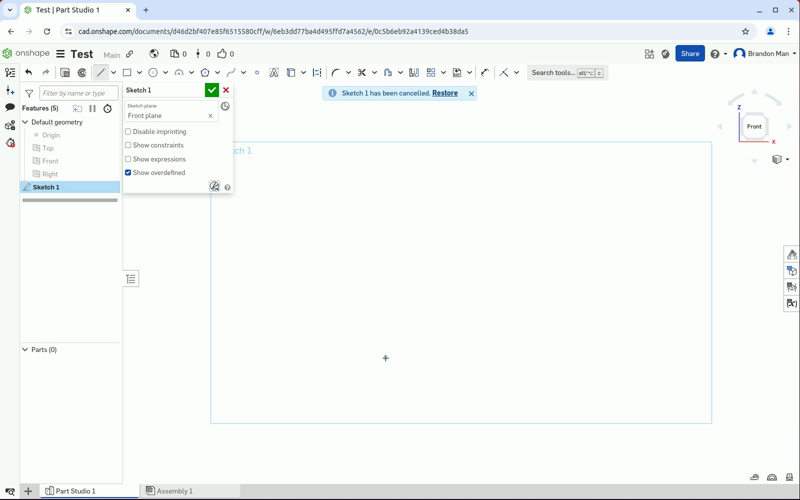
mouse_move(535, 357)
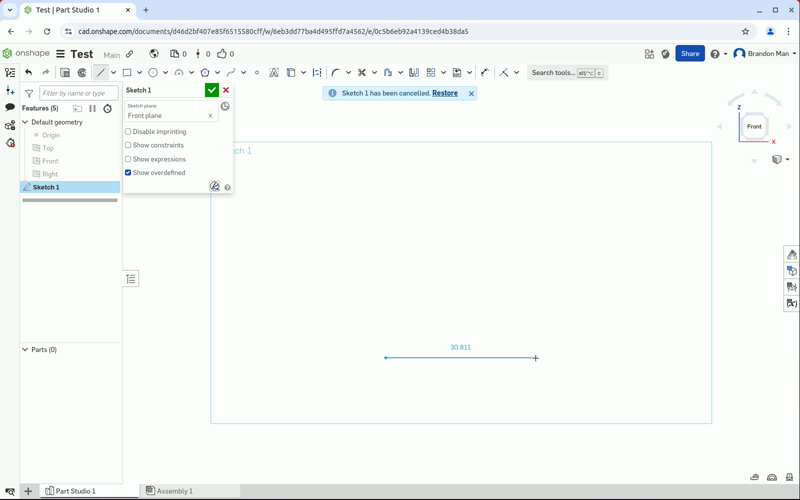
click(535, 357)
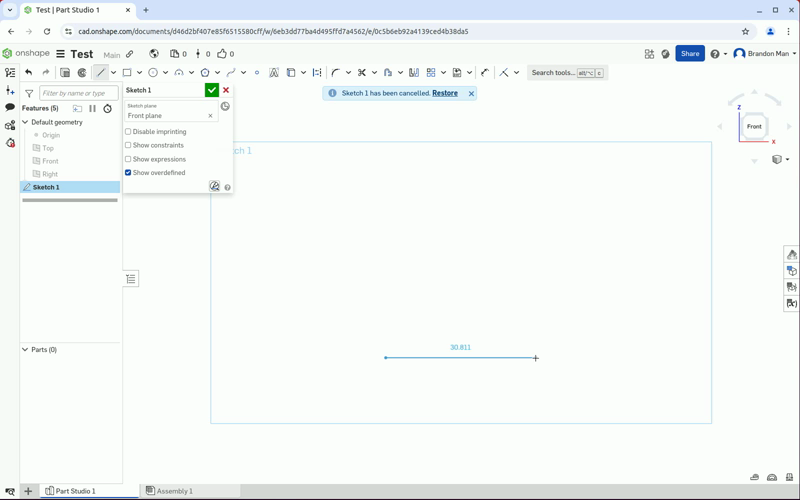
key_up(shift)
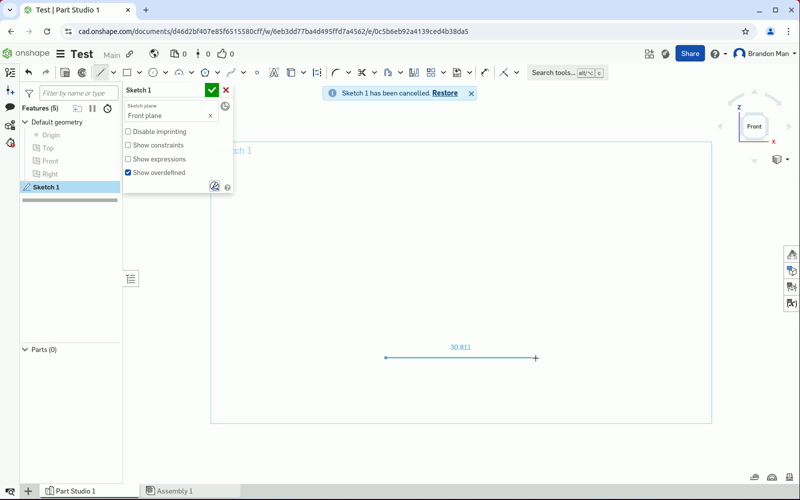
key_down(shift)
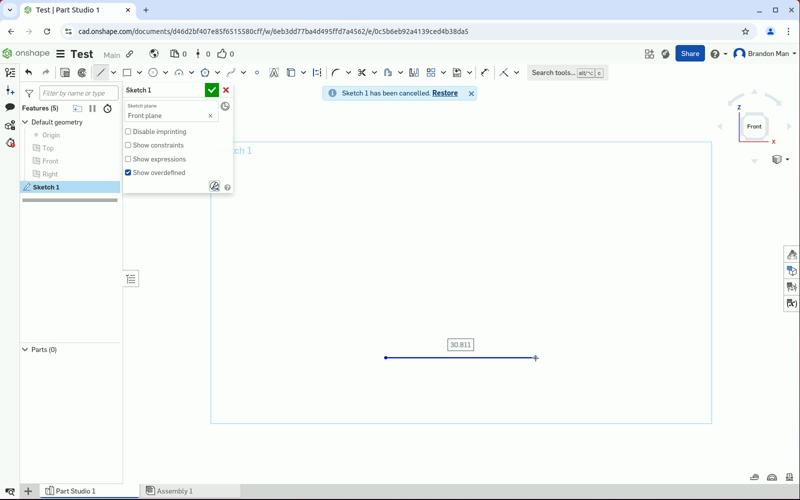
mouse_move(535, 208)
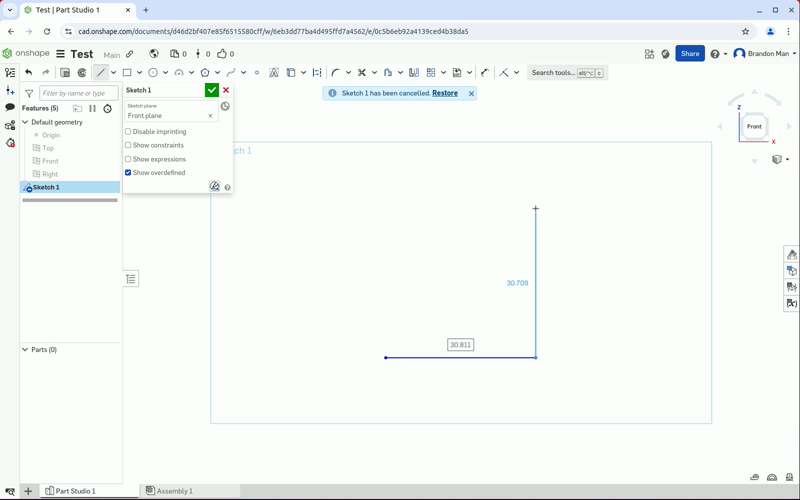
click(535, 208)
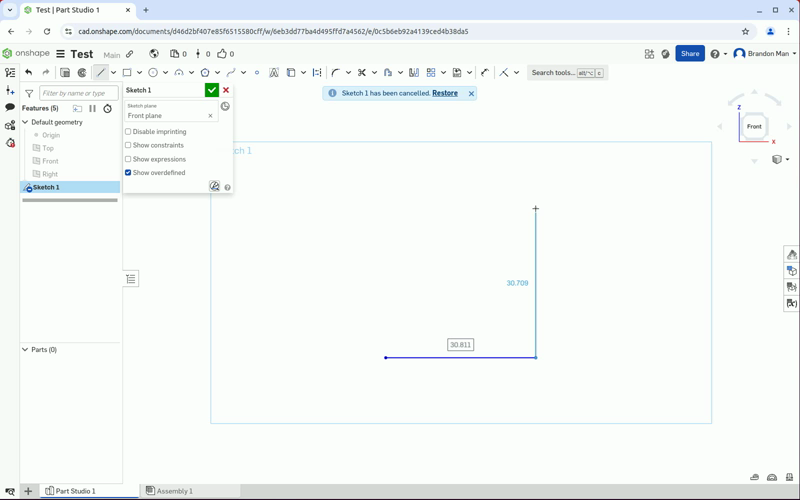
key_up(shift)
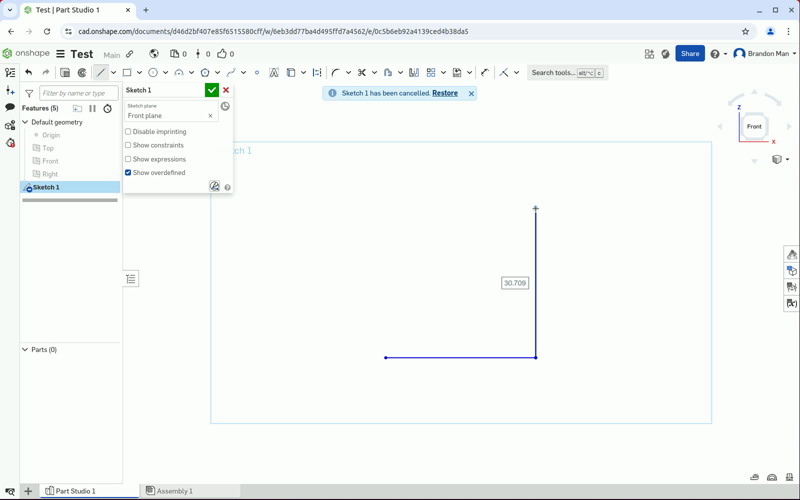
key_down(shift)
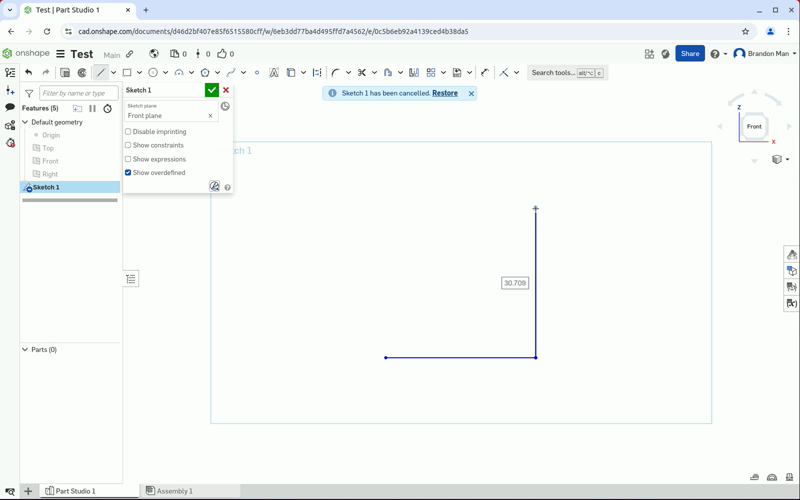
mouse_move(385, 208)
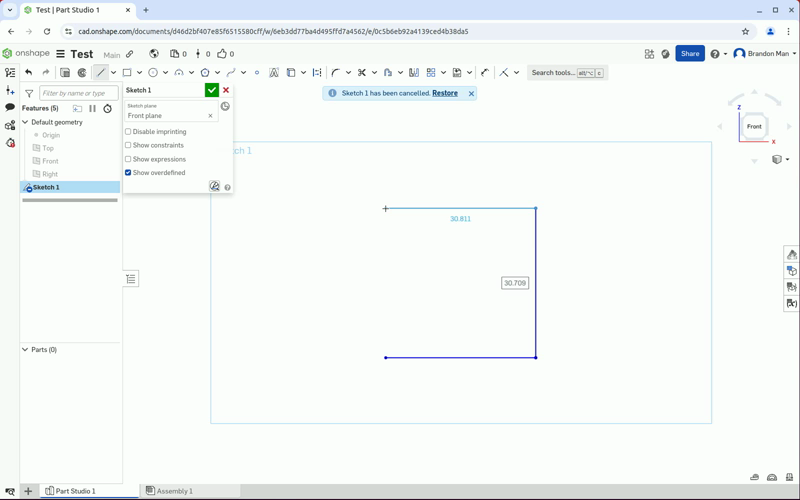
click(385, 208)
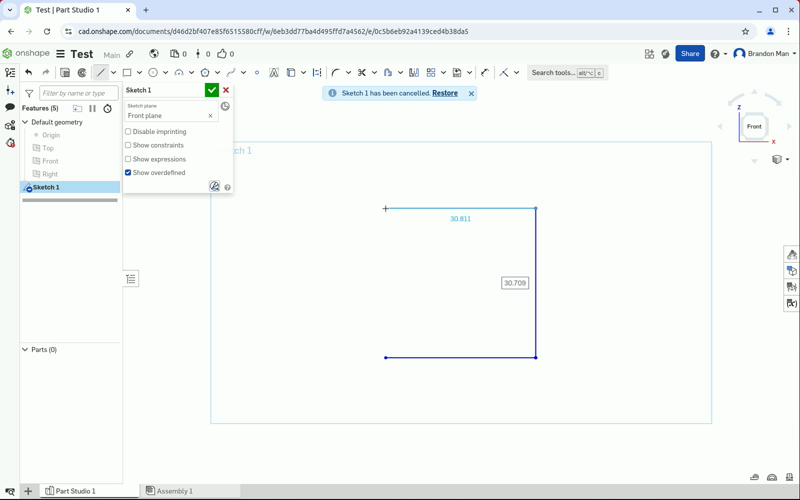
key_up(shift)
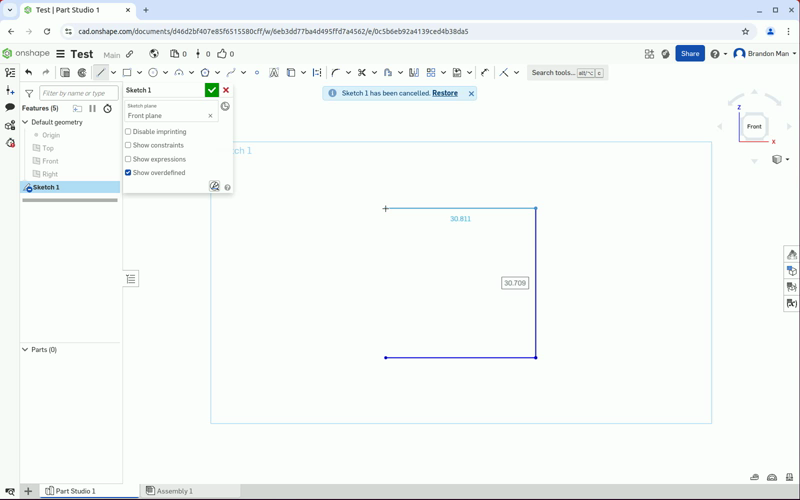
key_down(shift)
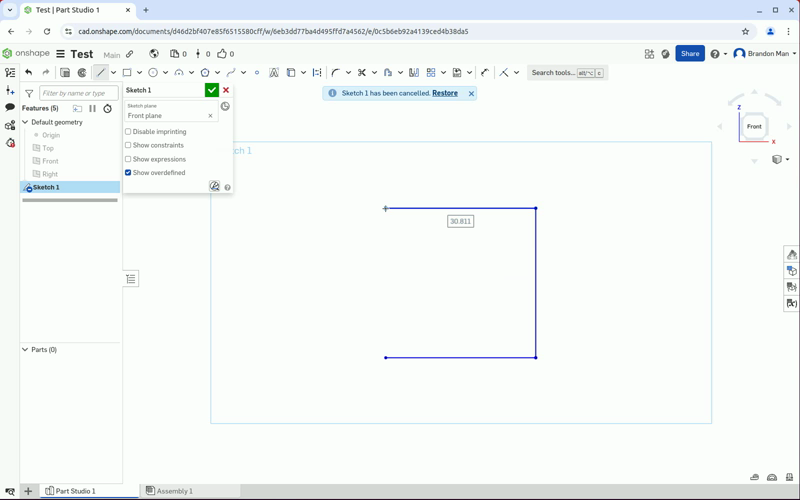
mouse_move(385, 357)
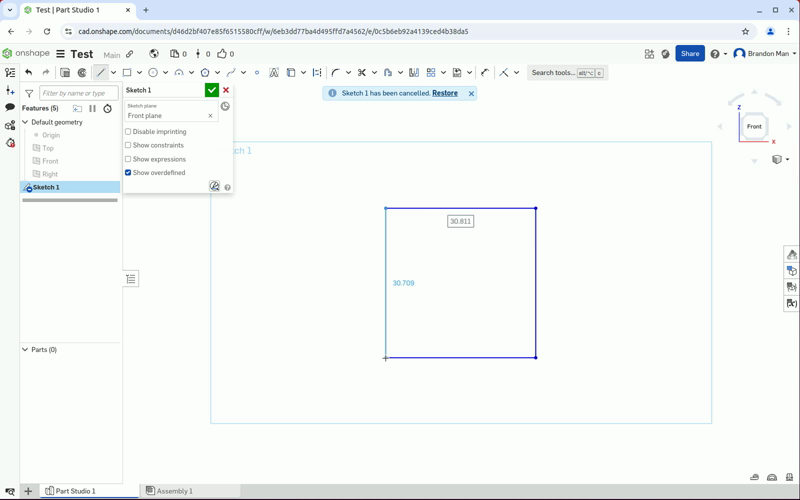
key_up(shift)
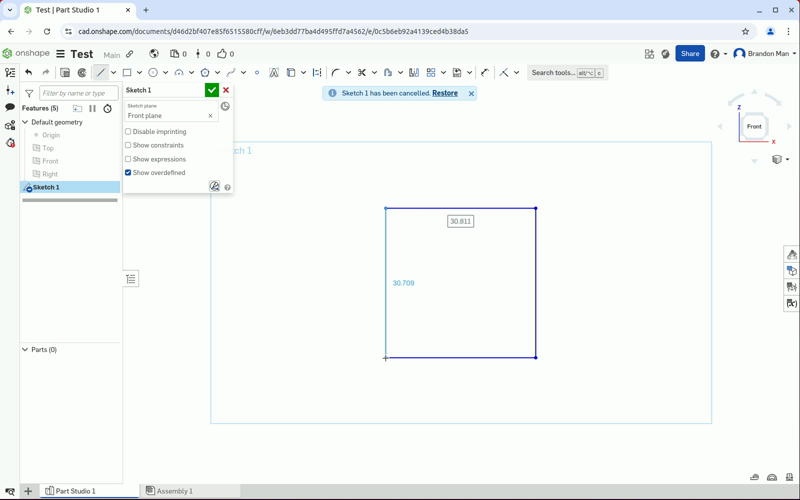
click(385, 357)
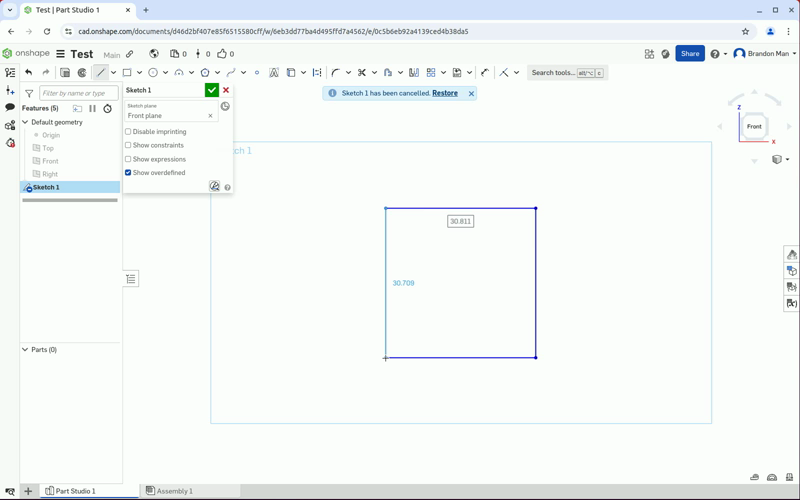
key(esc)
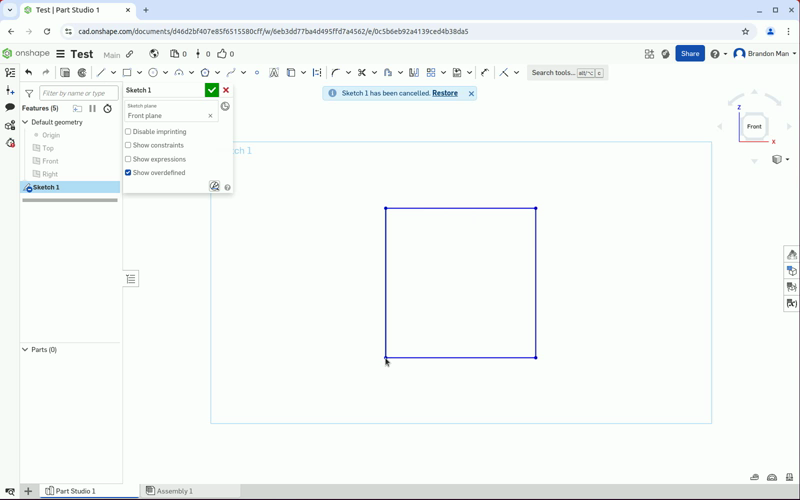
key(c)
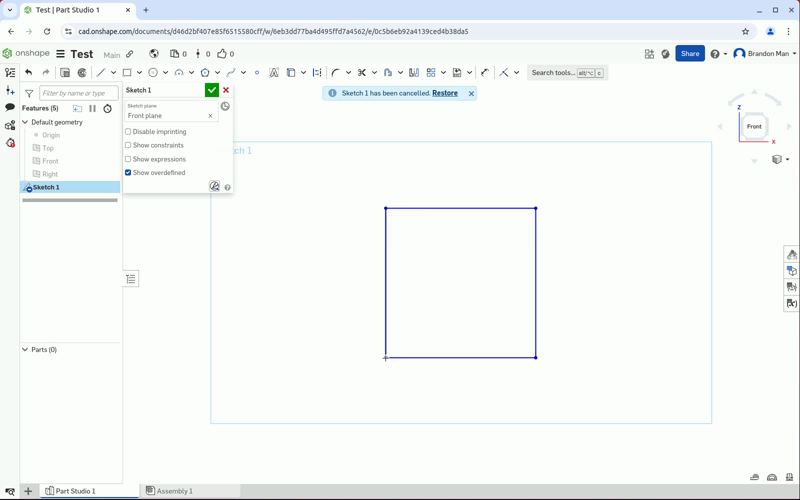
key_down(shift)
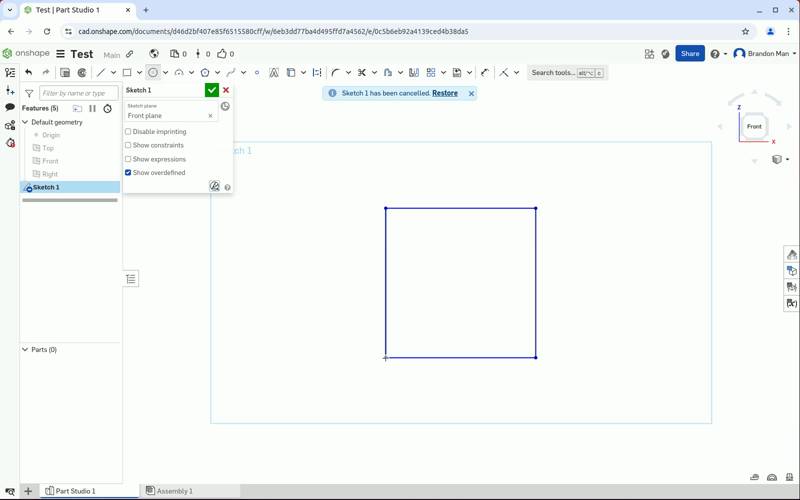
mouse_move(461, 285)
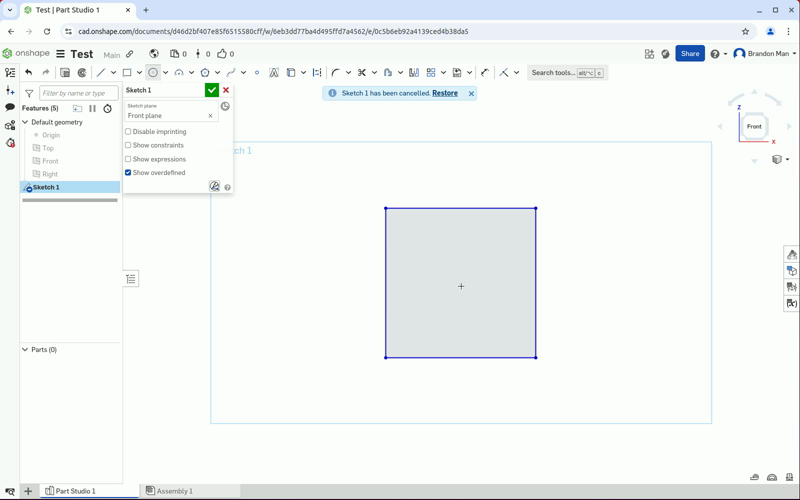
click(461, 285)
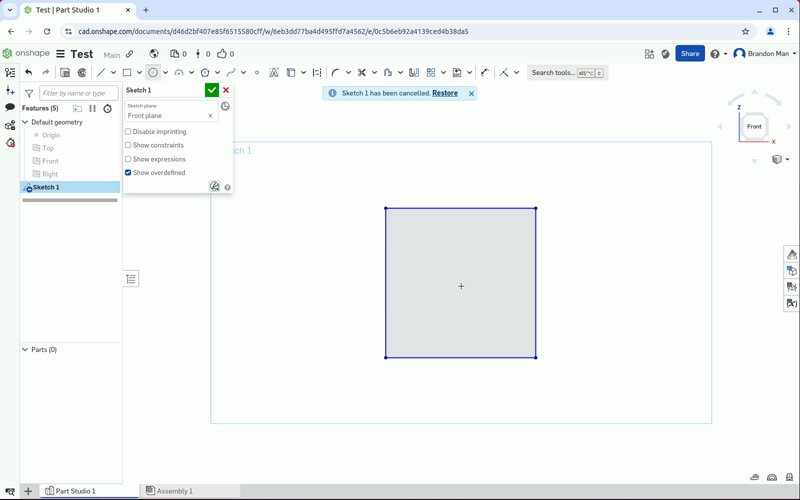
key_up(shift)
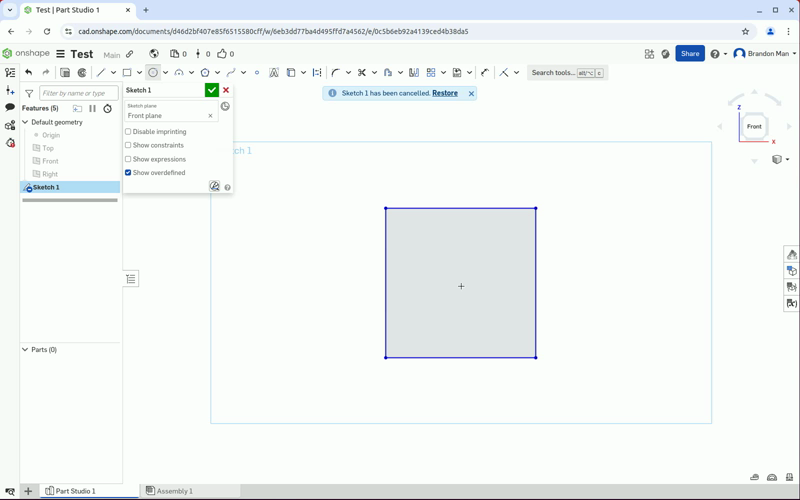
mouse_move(508, 285)
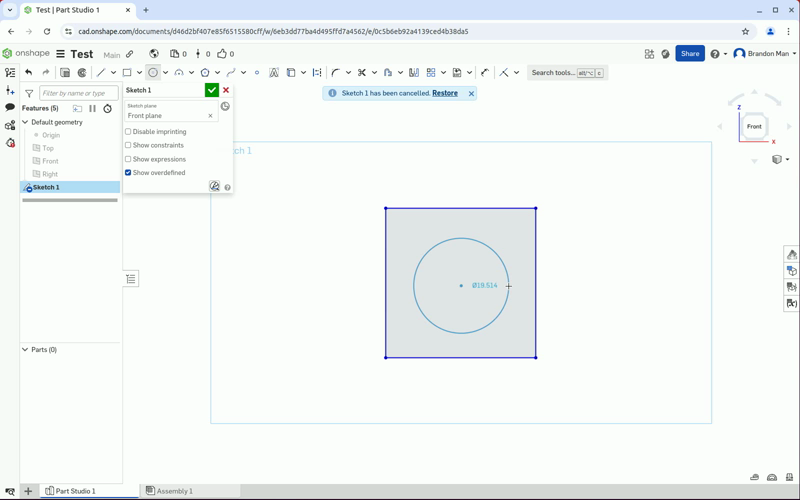
click(508, 285)
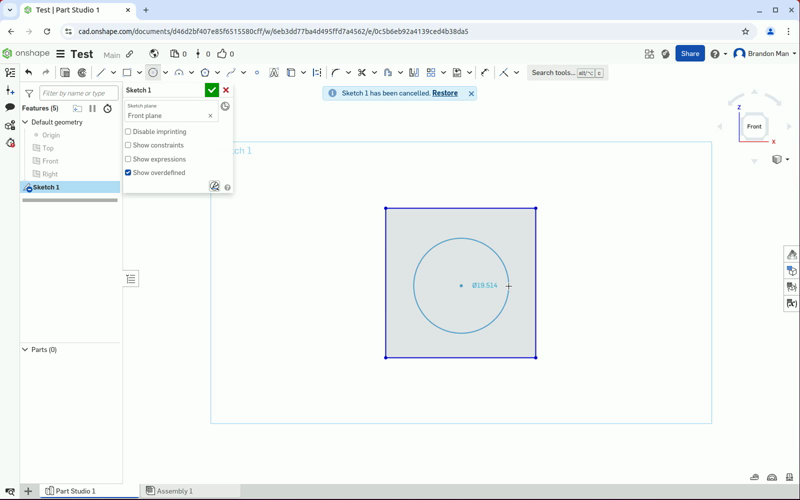
key(esc)
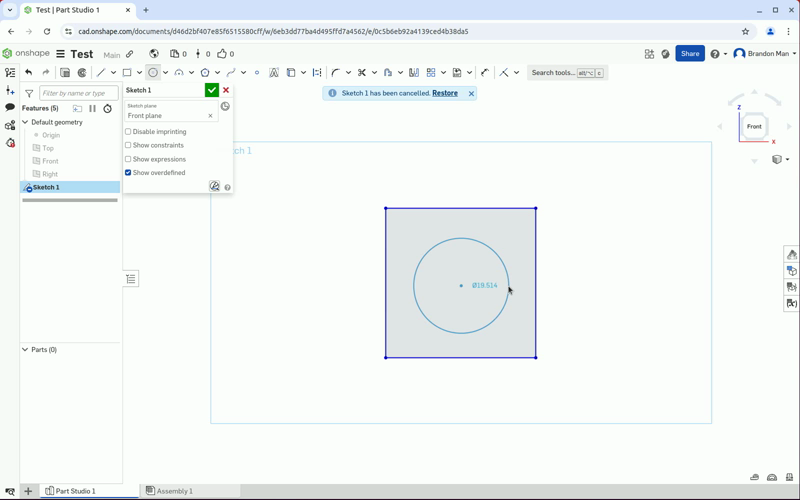
mouse_move(402, 241)
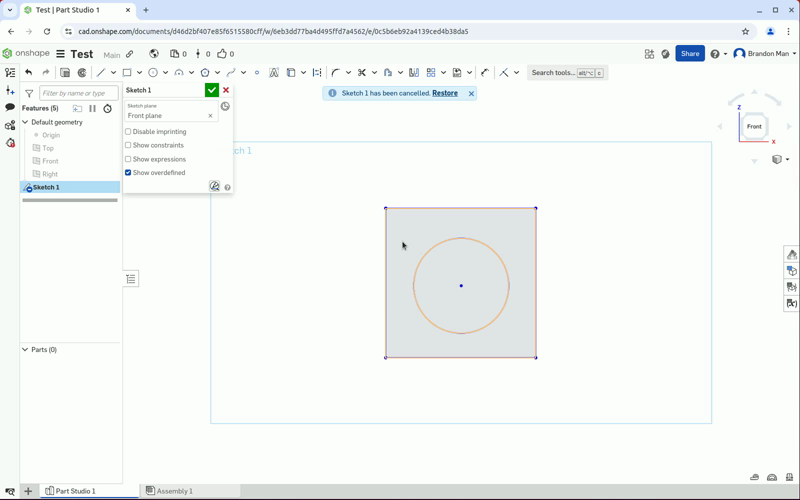
click(402, 241)
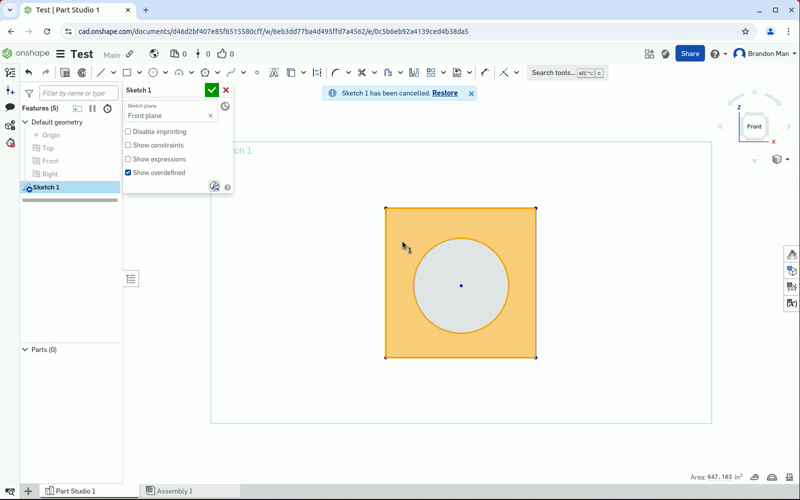
mouse_move(73, 352)
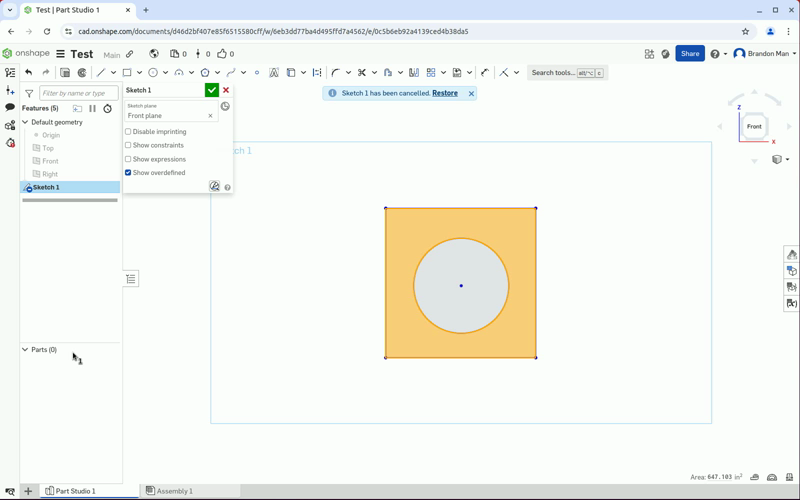
key(shift+y)
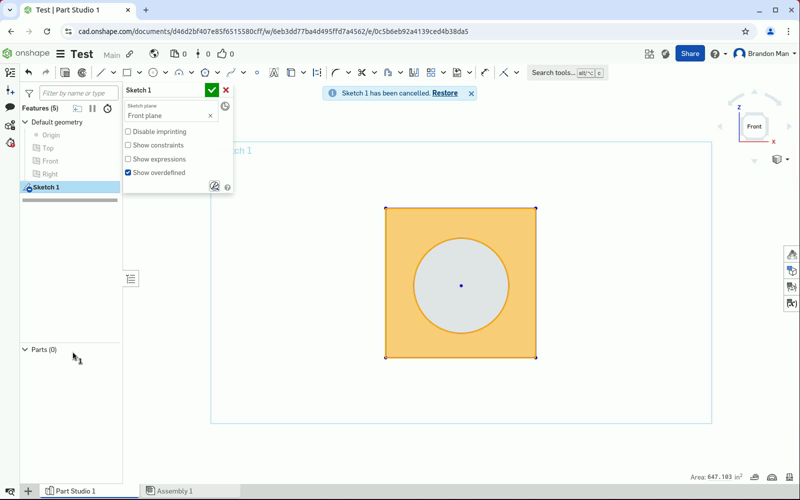
key(shift+e)
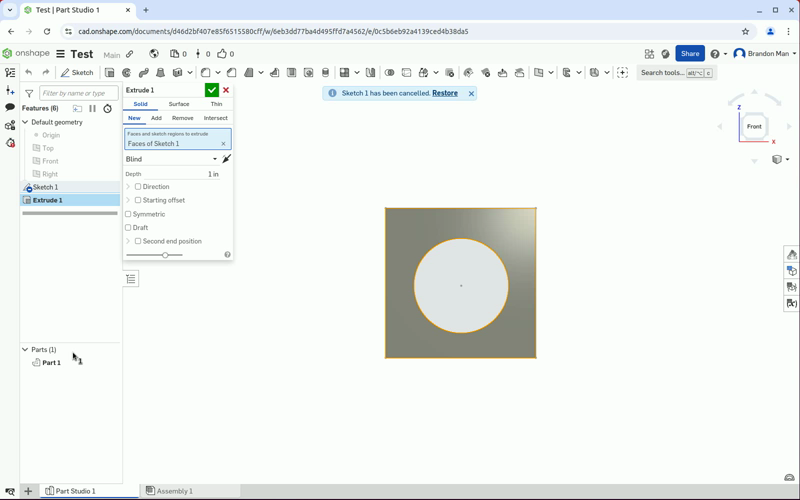
mouse_move(143, 106)
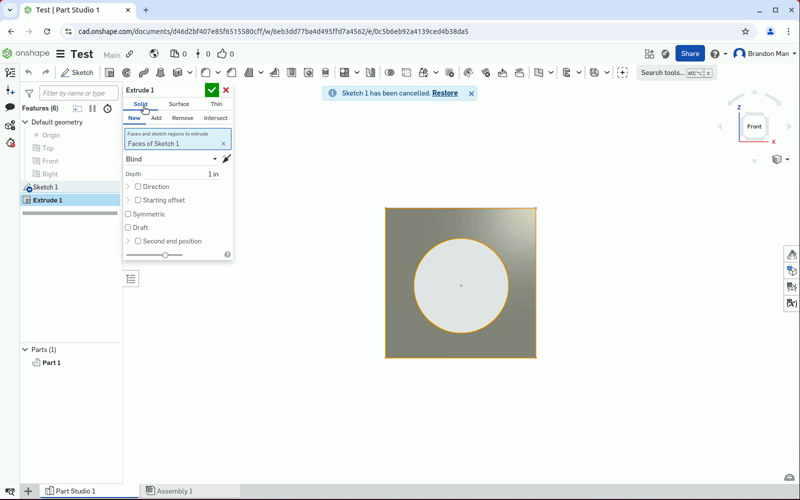
click(143, 106)
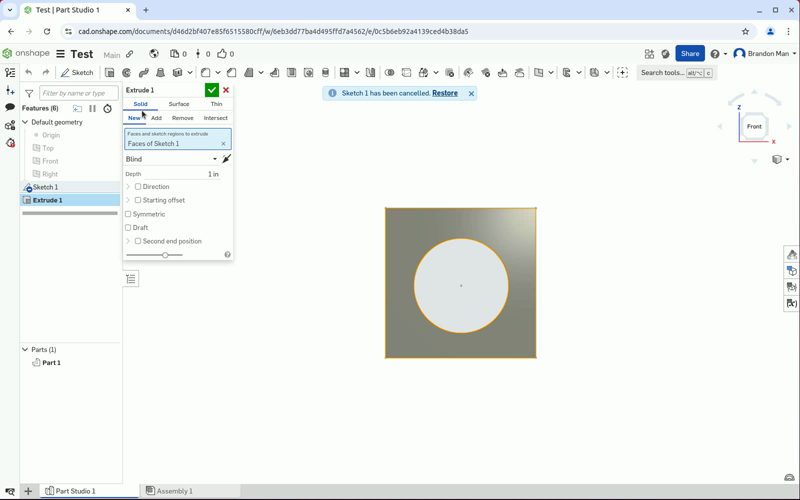
mouse_move(137, 120)
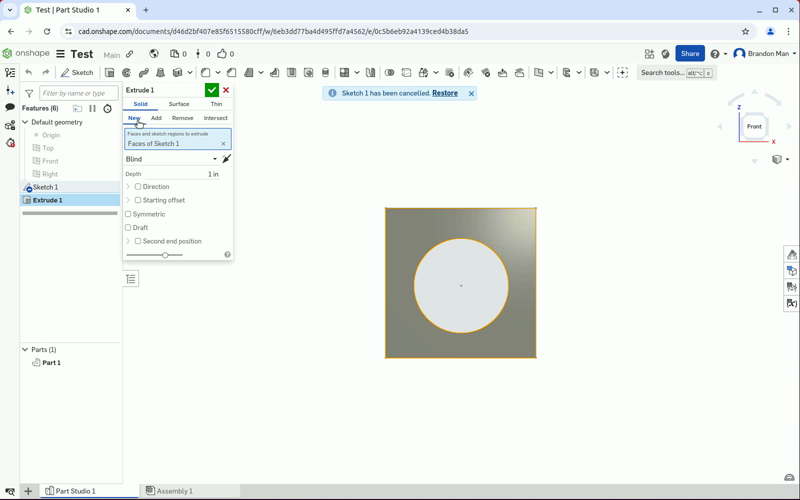
click(137, 120)
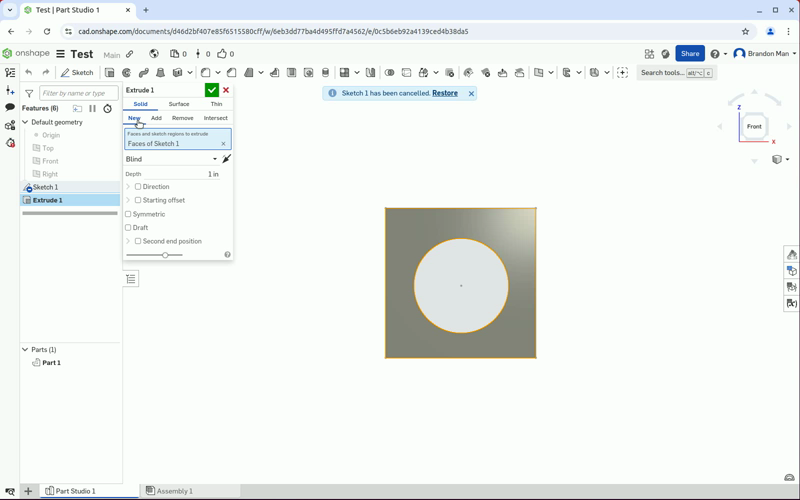
key(tab, 4)
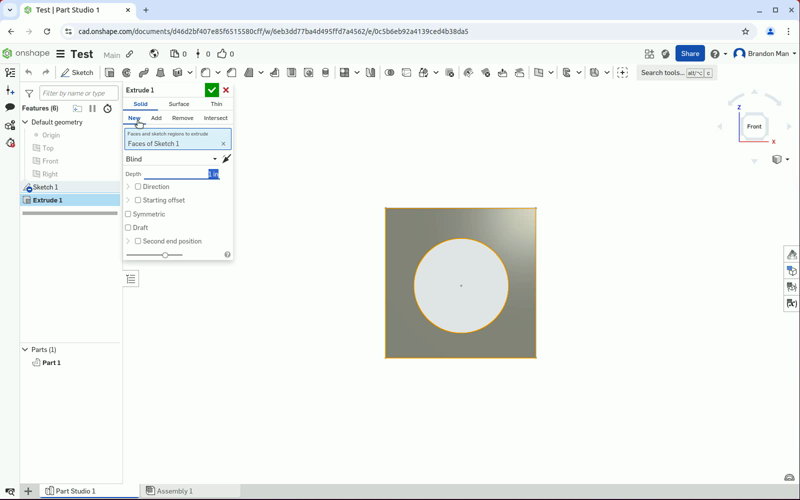
text(11.554)
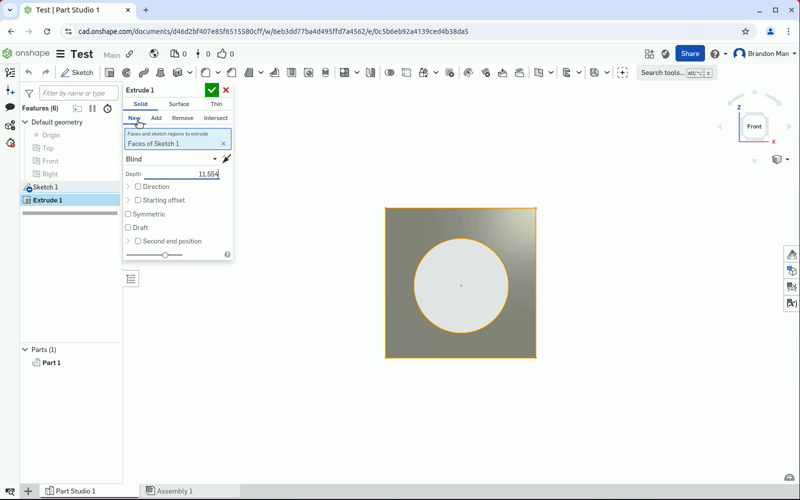
key(enter)
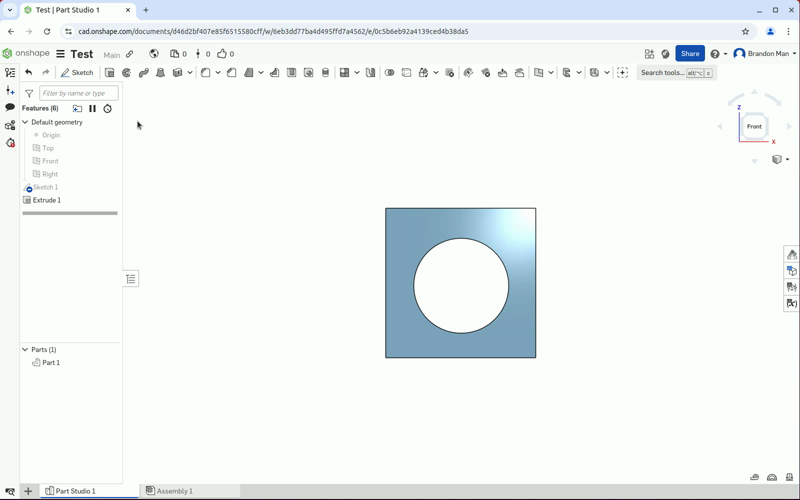
key(shift+h)
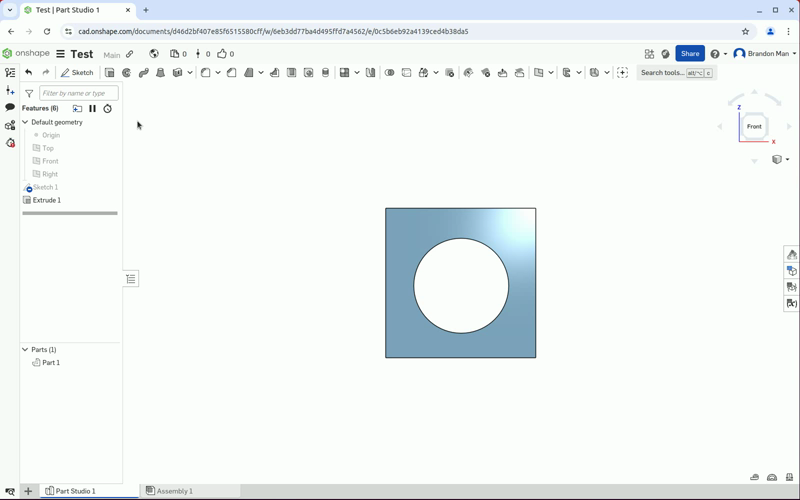
key(shift+h)
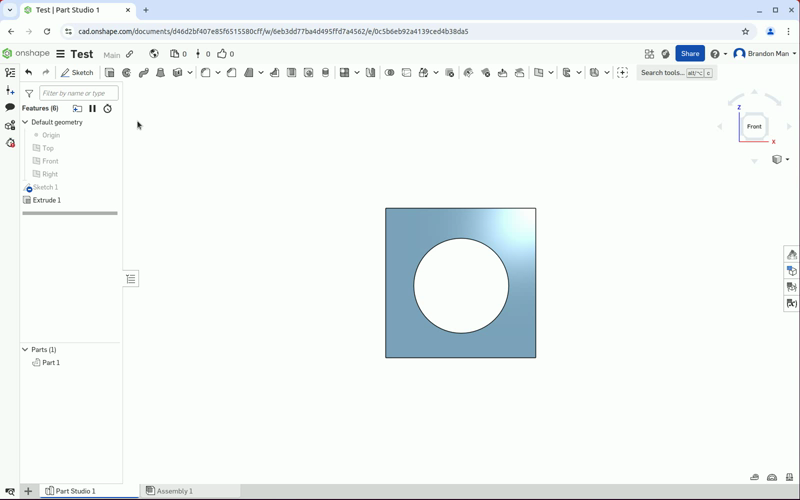
mouse_move(73, 189)
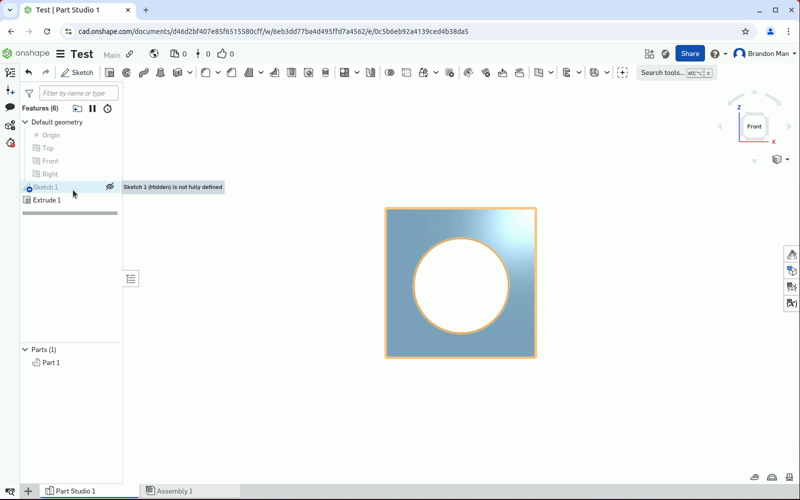
click(73, 189)
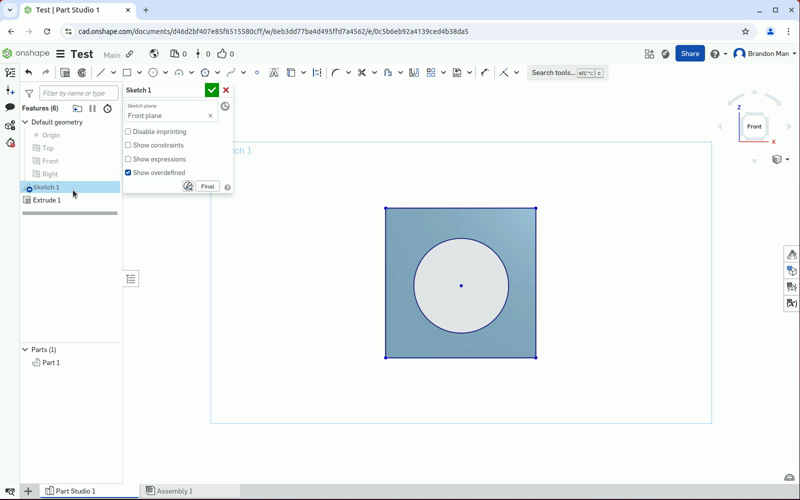
mouse_move(229, 92)
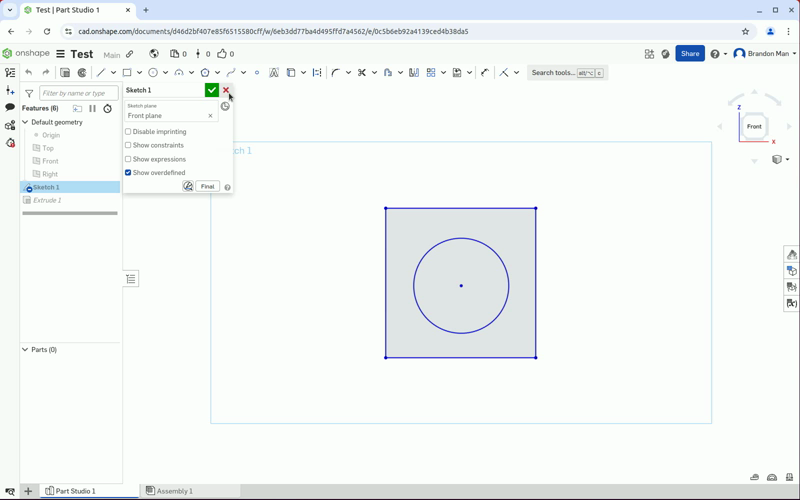
click(229, 92)
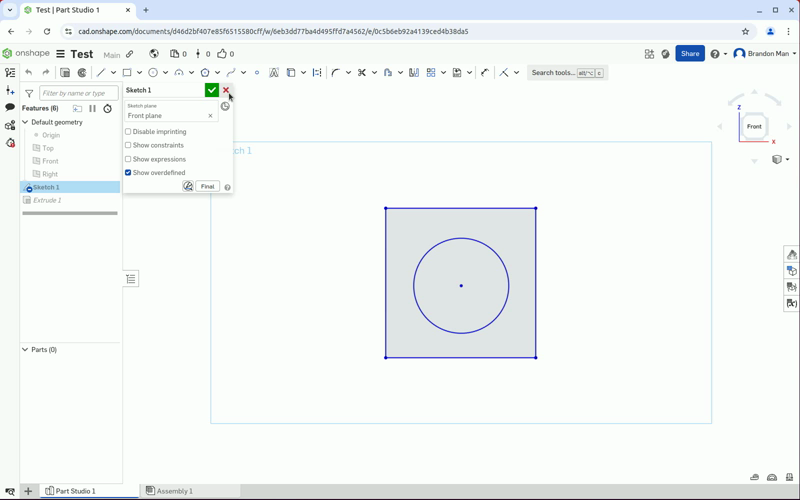
key(shift+s)
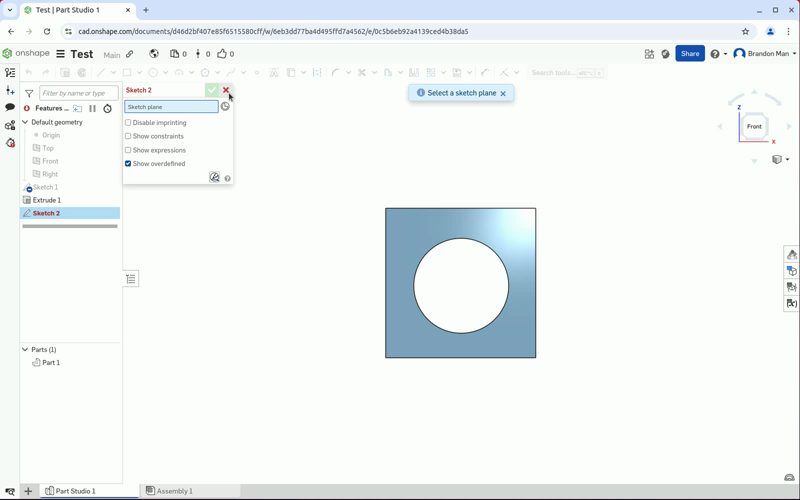
mouse_move(73, 163)
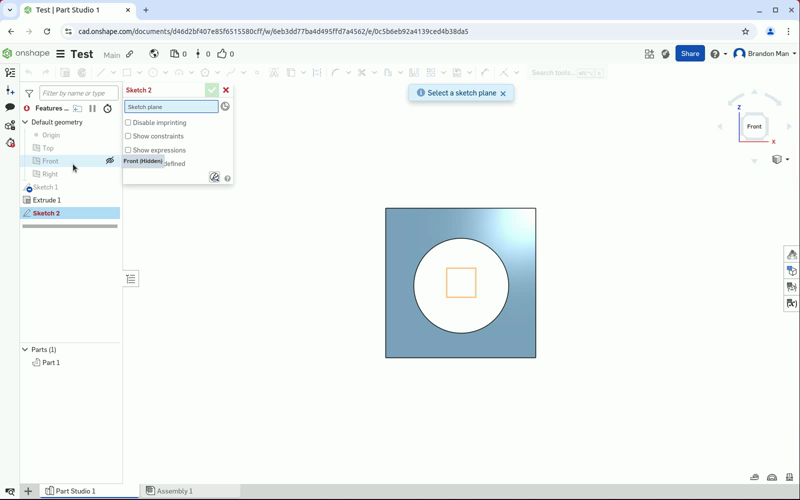
click(73, 163)
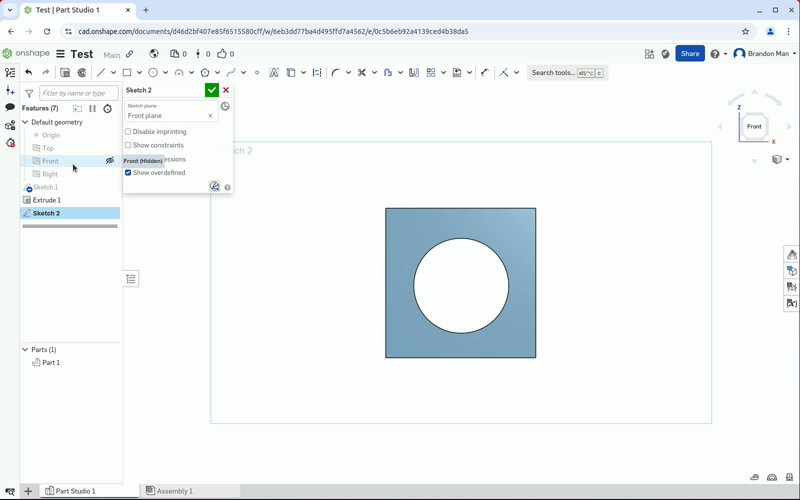
mouse_move(73, 352)
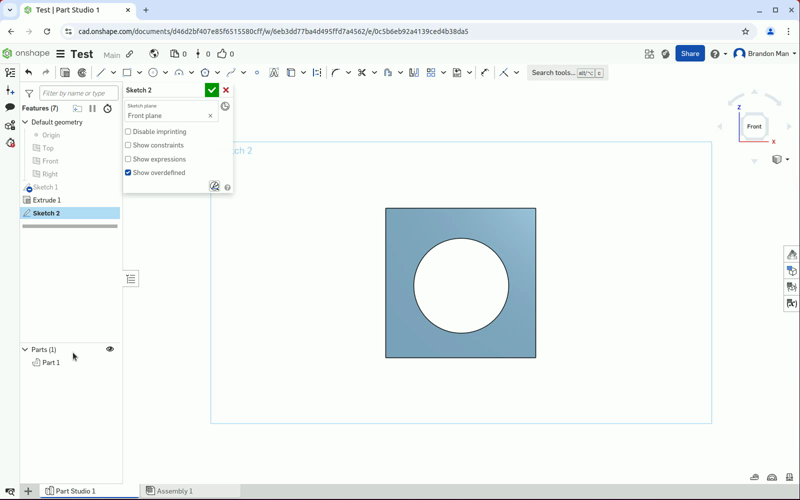
key(y)
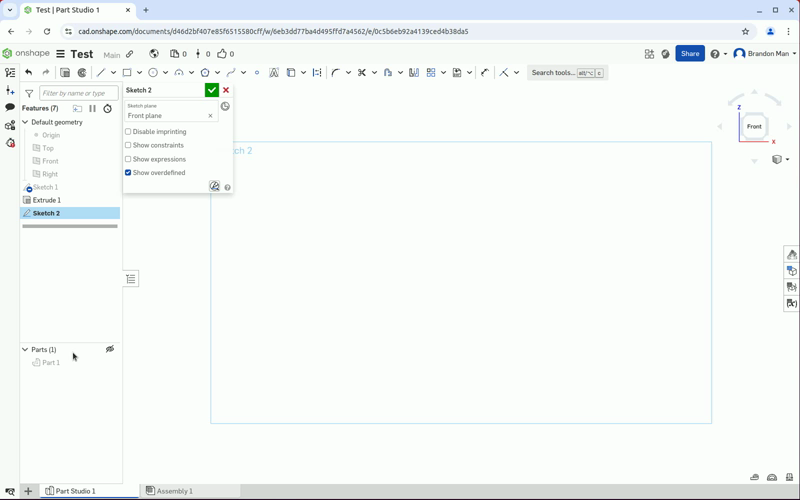
key(l)
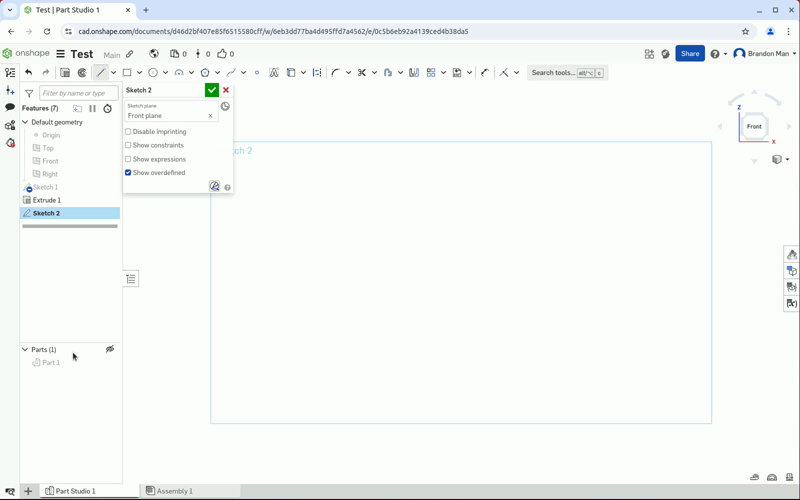
key_down(shift)
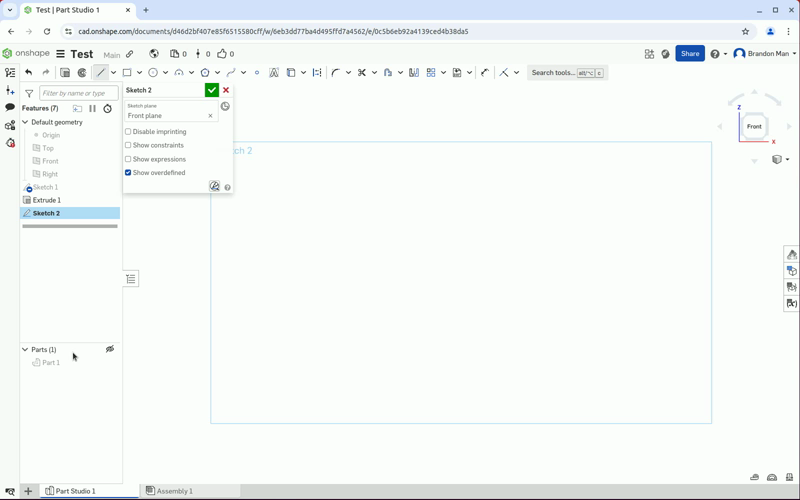
mouse_move(348, 395)
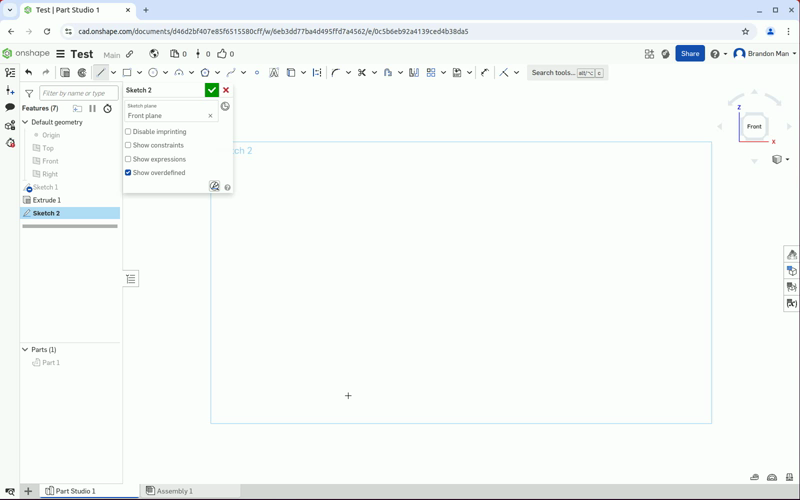
click(348, 395)
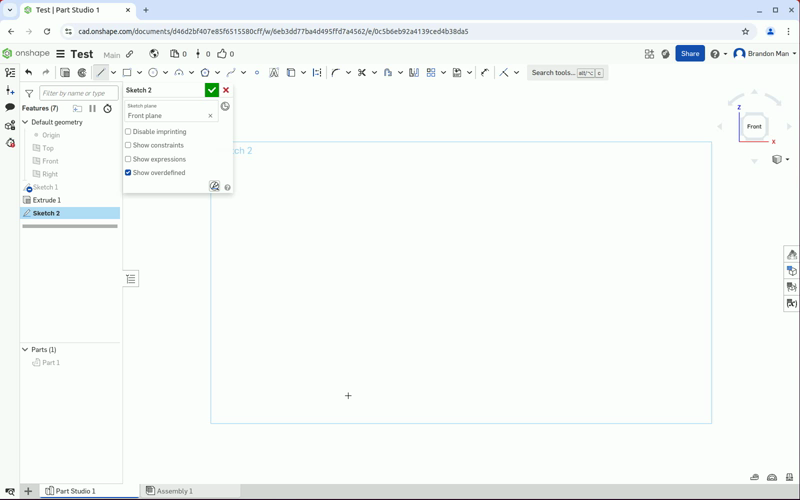
key_up(shift)
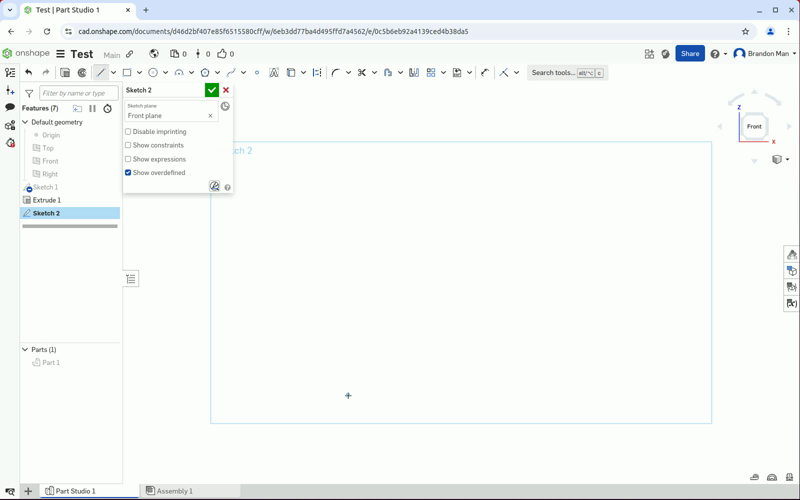
key_down(shift)
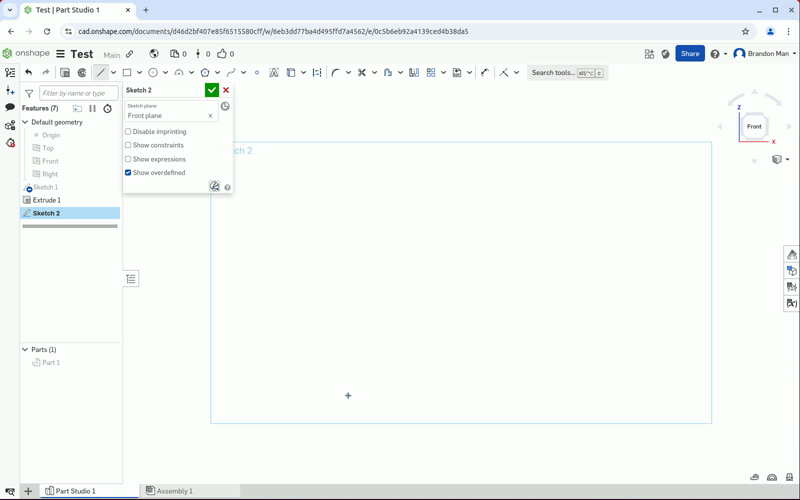
mouse_move(572, 395)
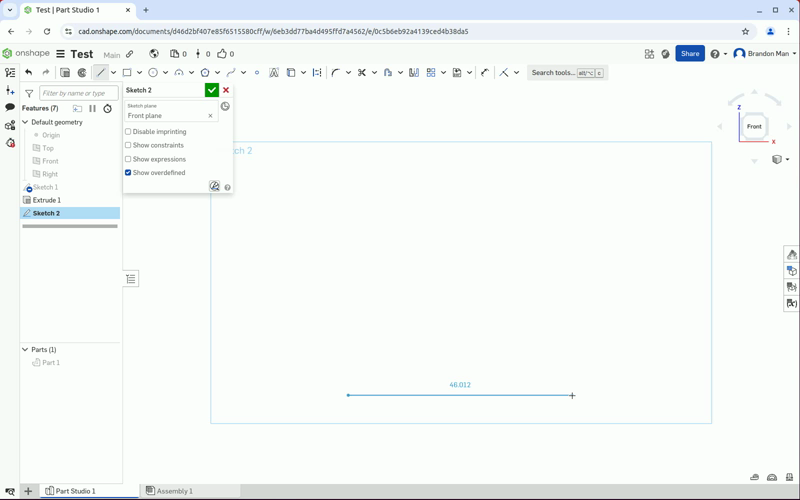
click(572, 395)
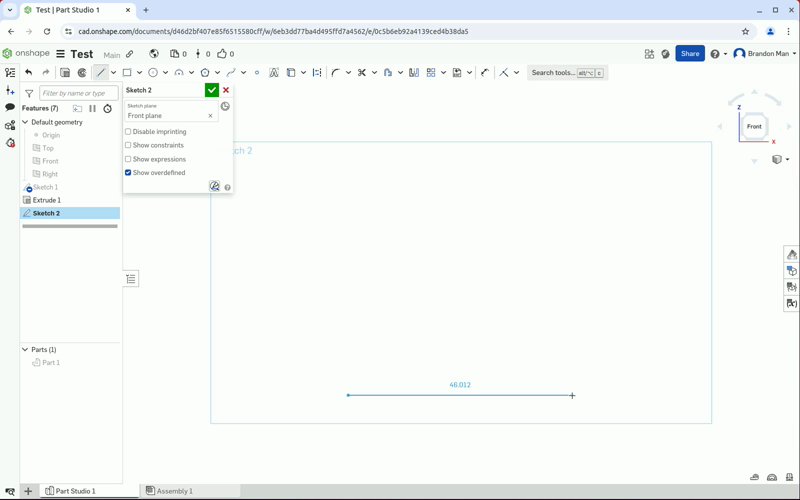
key_up(shift)
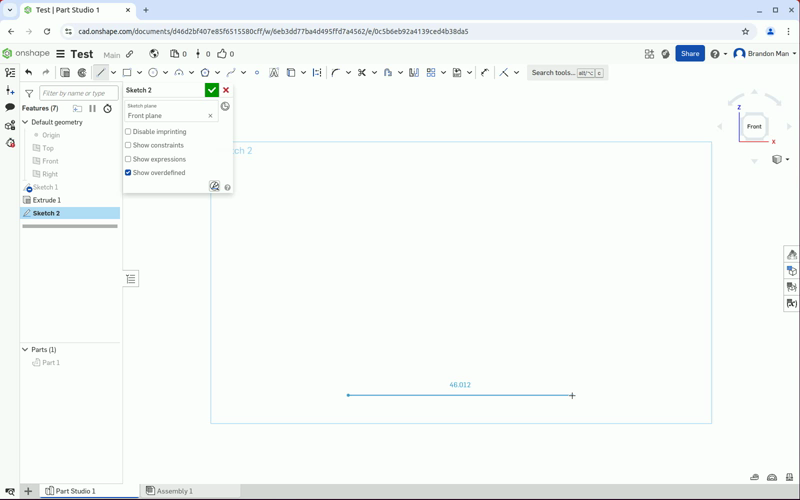
key_down(shift)
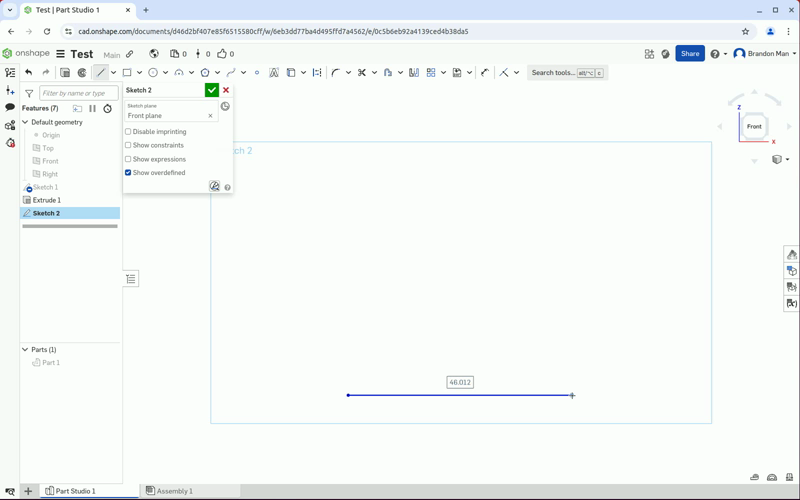
mouse_move(572, 171)
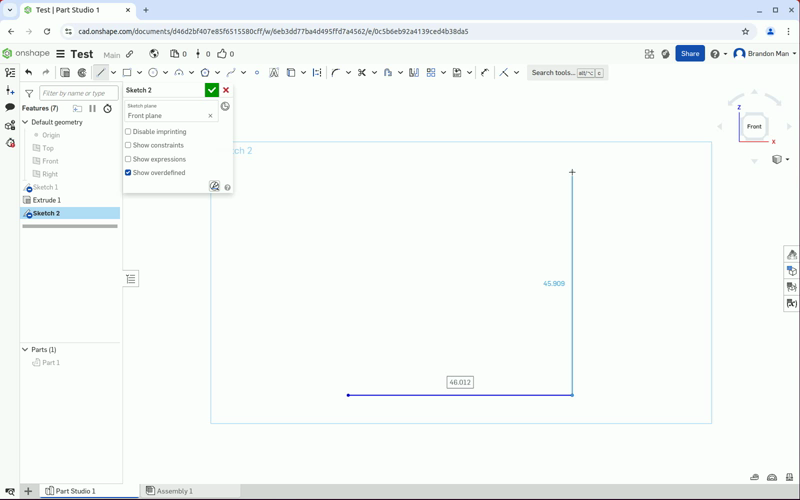
click(572, 171)
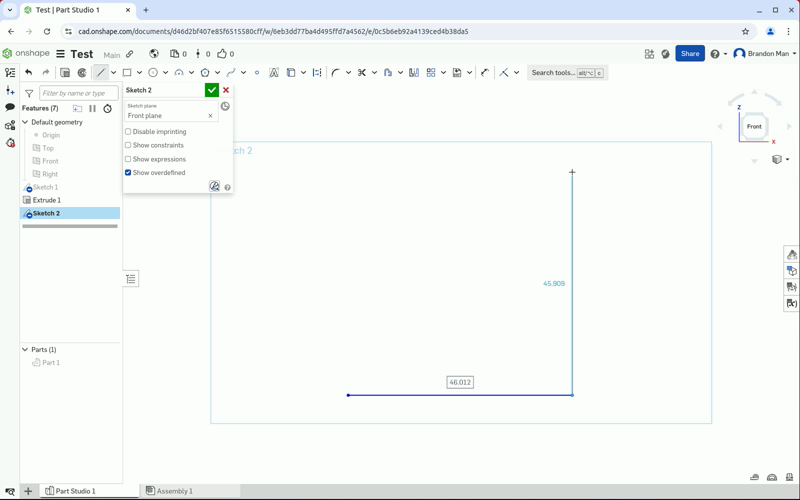
key_up(shift)
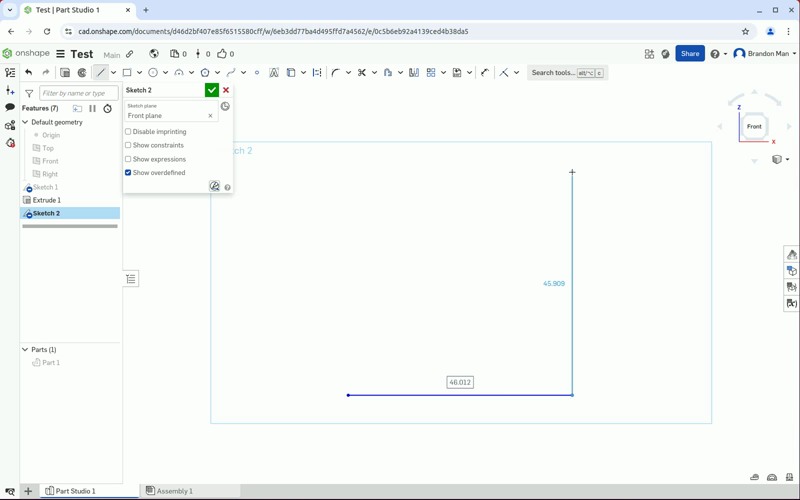
key_down(shift)
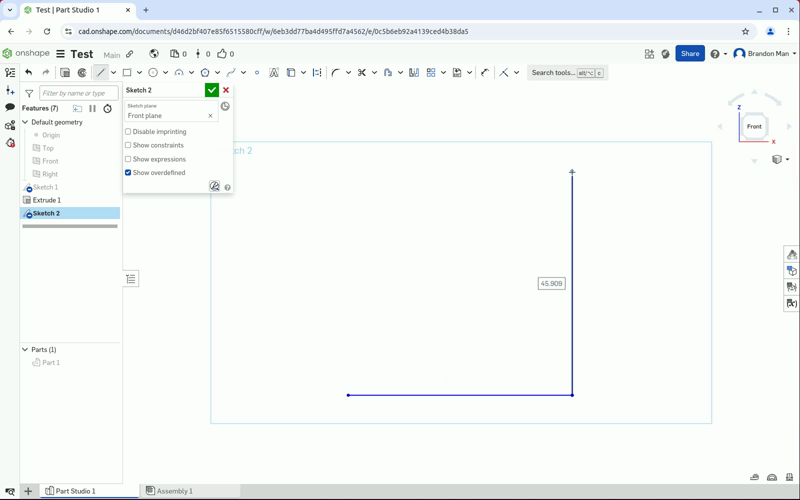
mouse_move(348, 171)
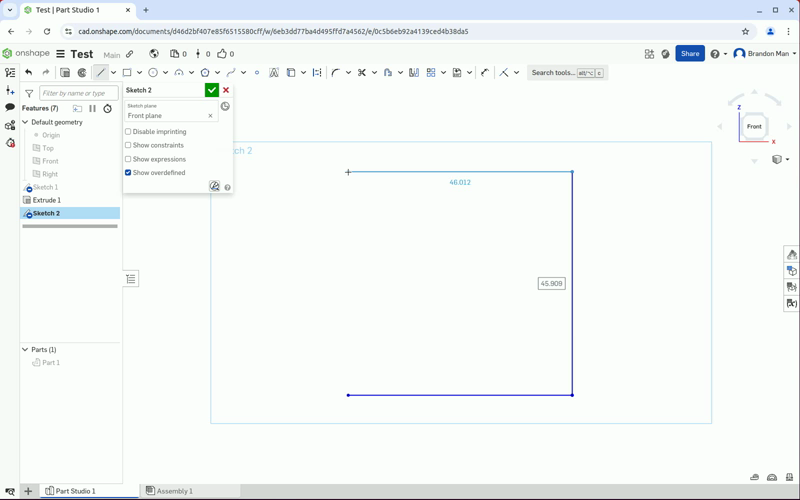
click(348, 171)
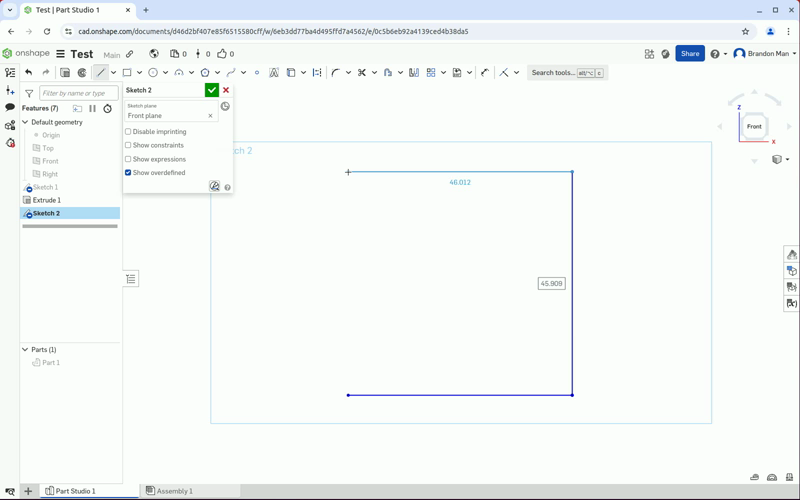
key_up(shift)
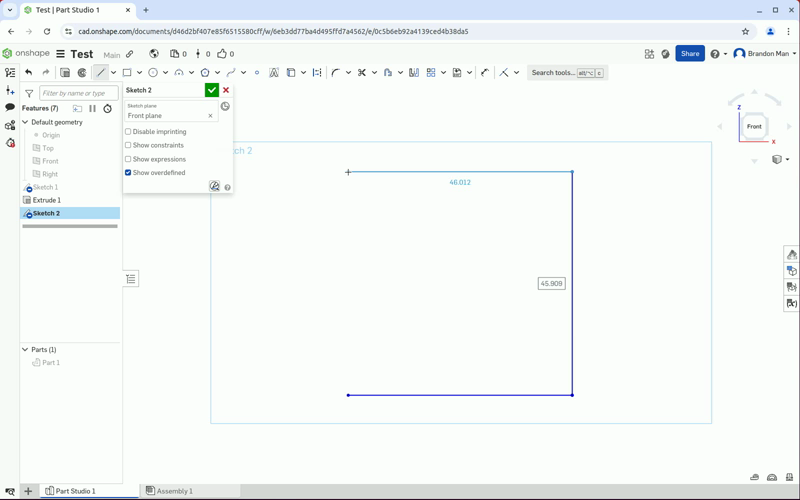
key_down(shift)
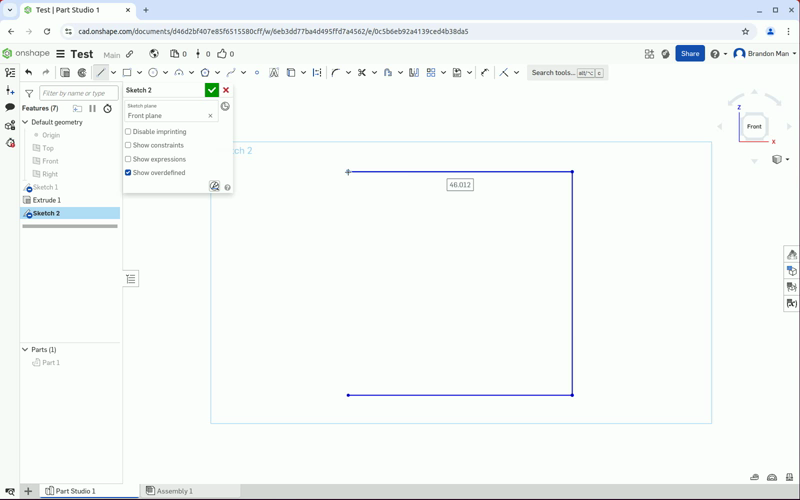
mouse_move(348, 395)
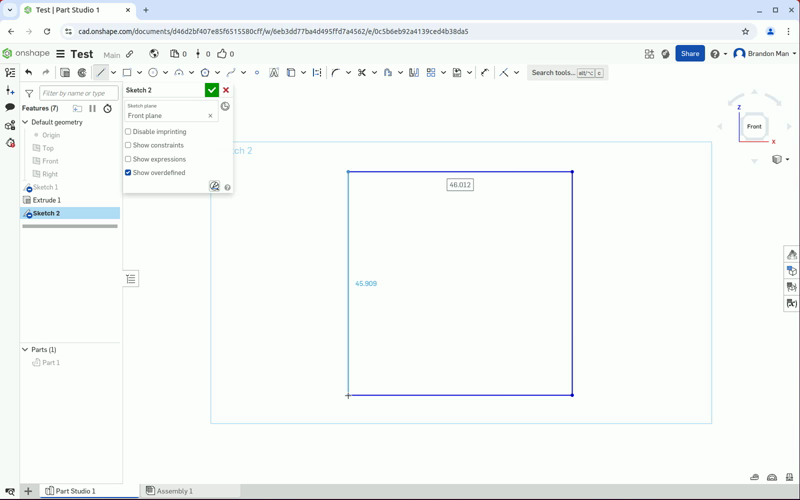
key_up(shift)
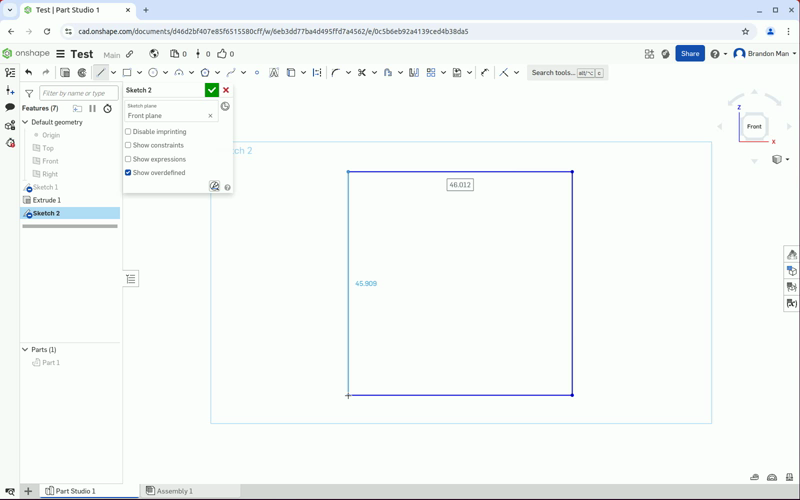
click(348, 395)
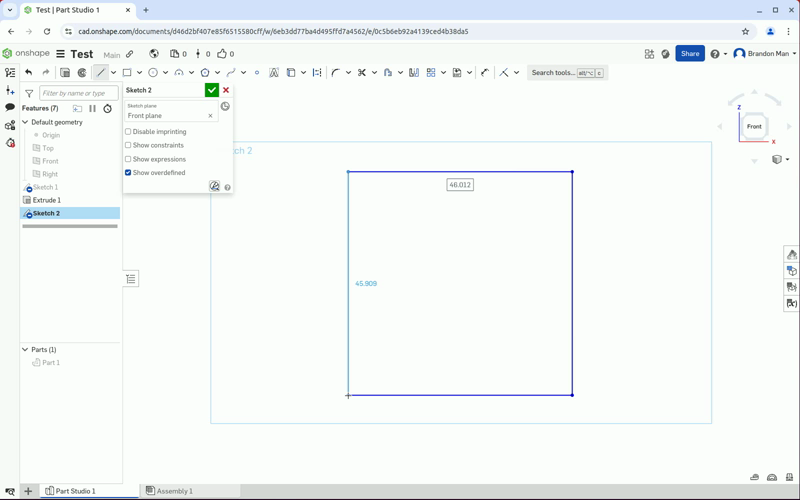
key(esc)
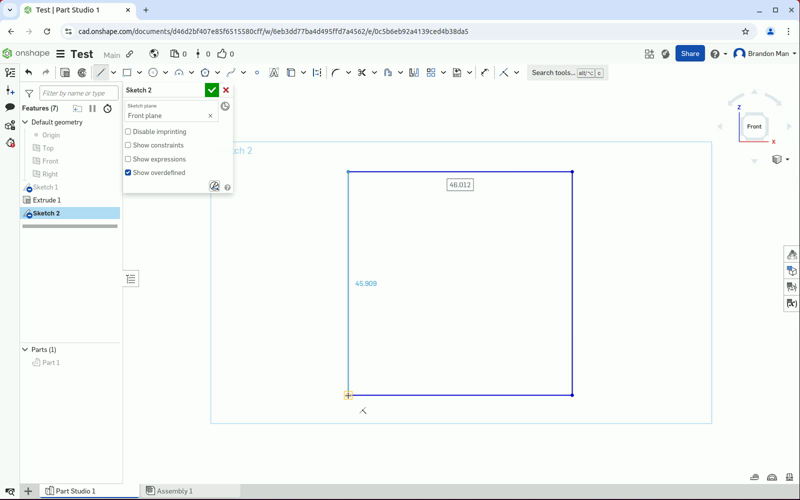
key(l)
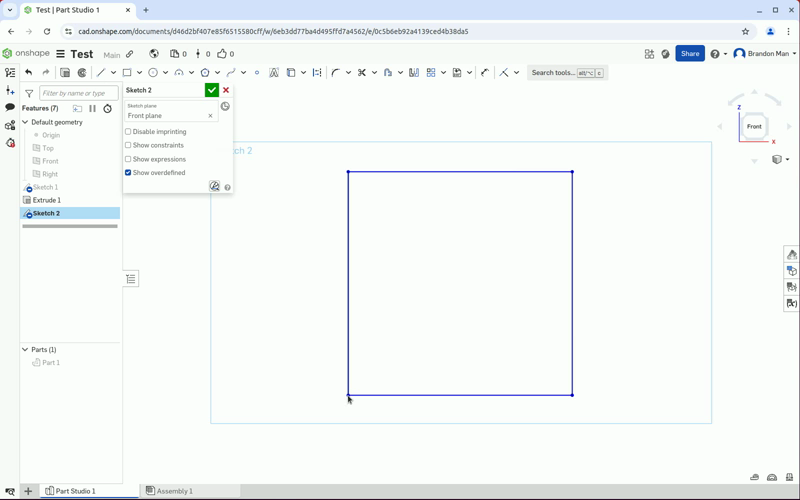
key_down(shift)
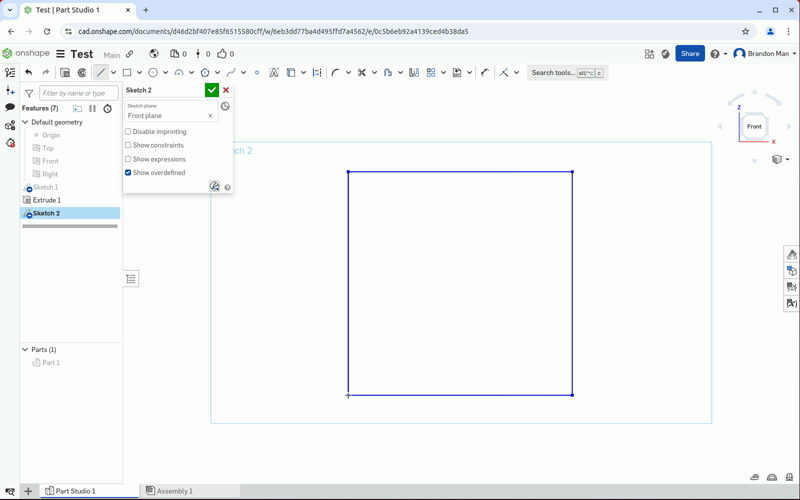
mouse_move(386, 357)
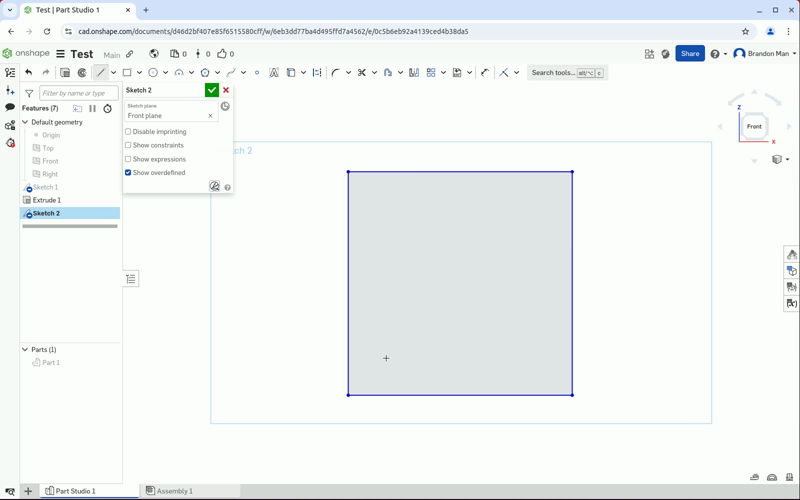
click(386, 357)
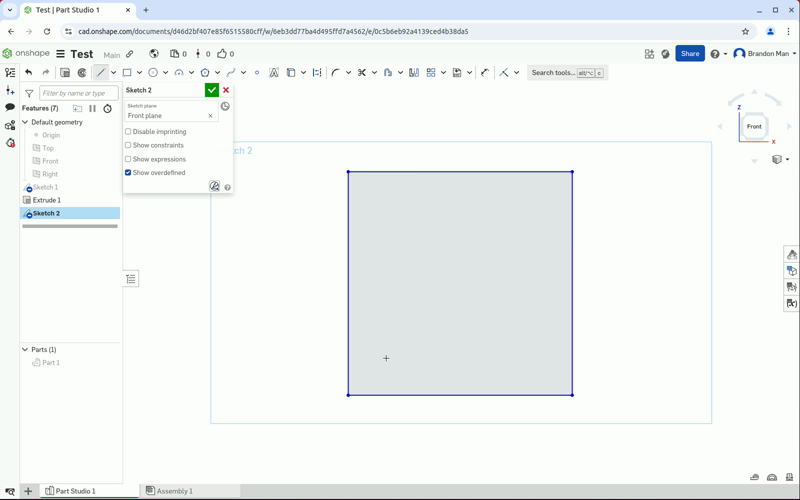
key_up(shift)
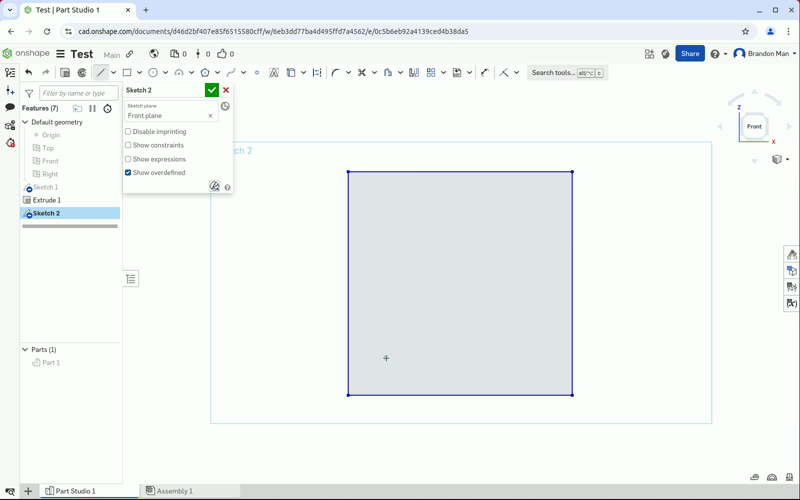
key_down(shift)
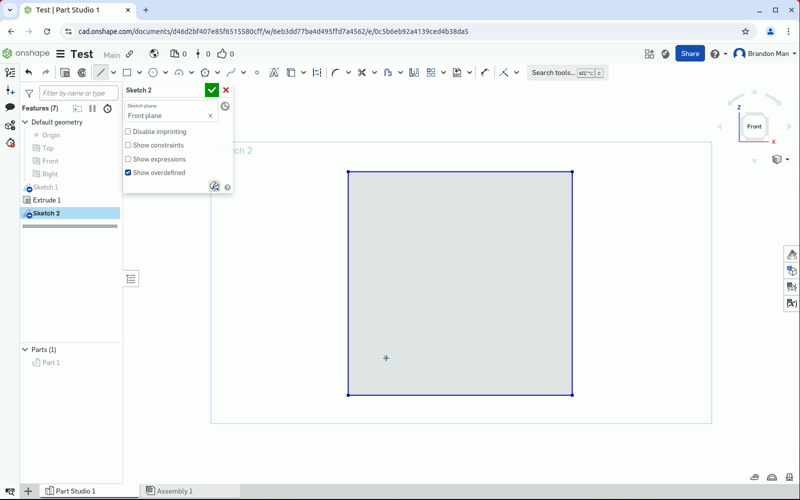
mouse_move(534, 357)
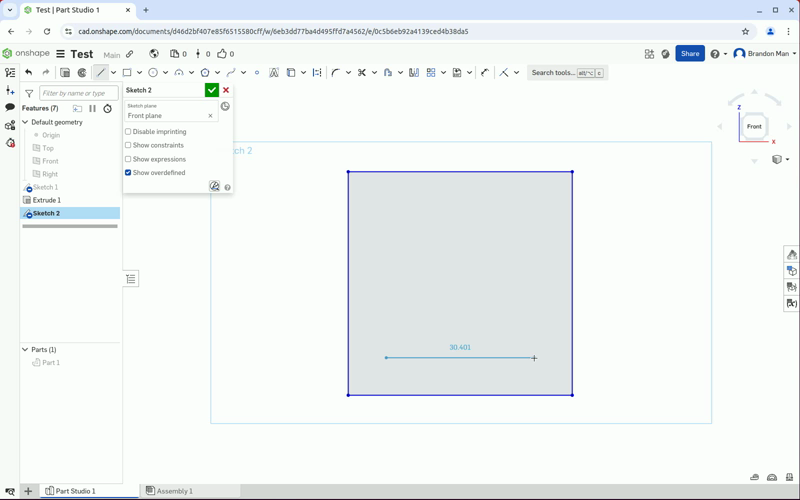
click(534, 357)
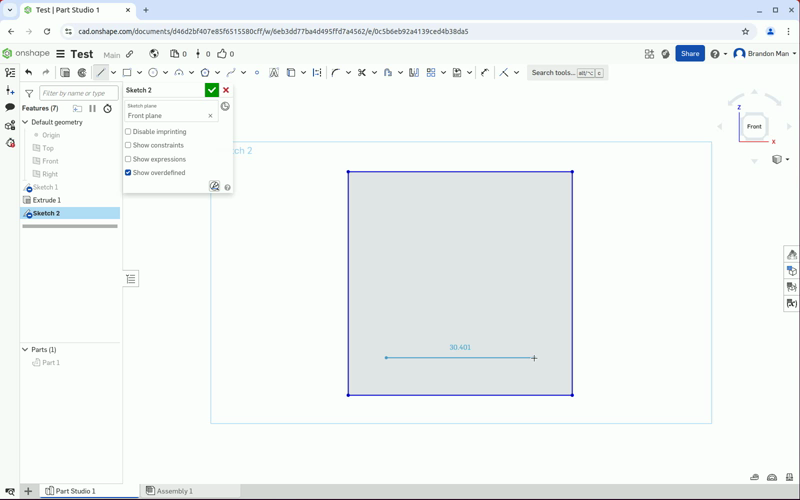
key_up(shift)
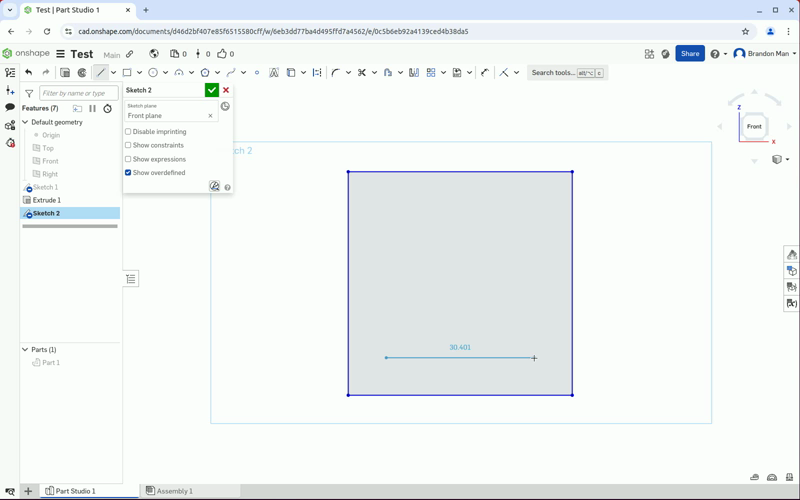
key_down(shift)
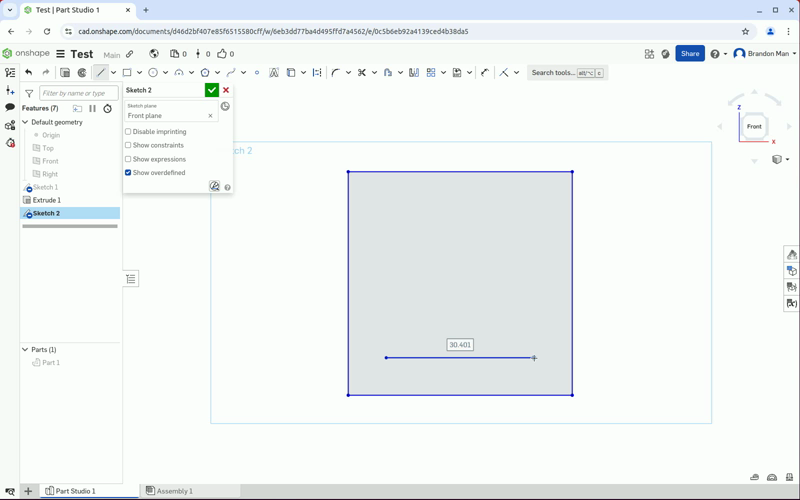
mouse_move(534, 209)
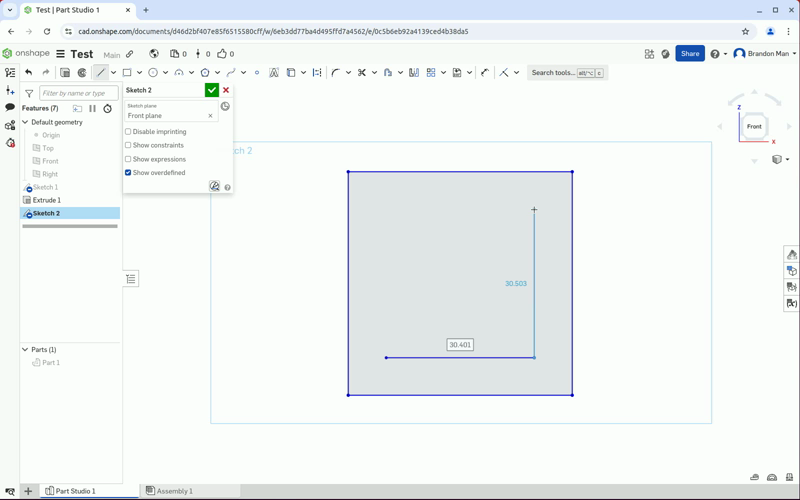
click(534, 209)
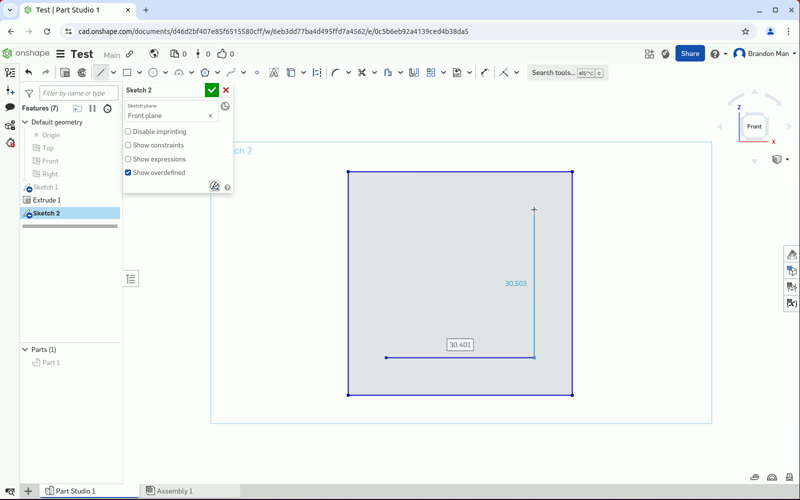
key_up(shift)
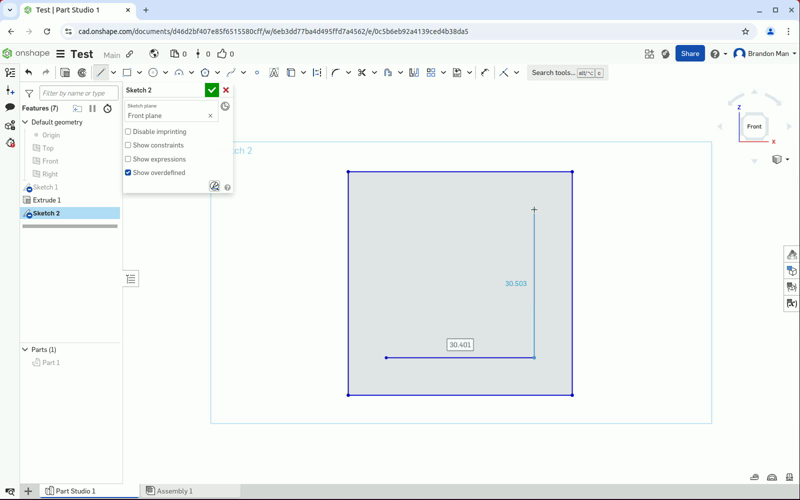
key_down(shift)
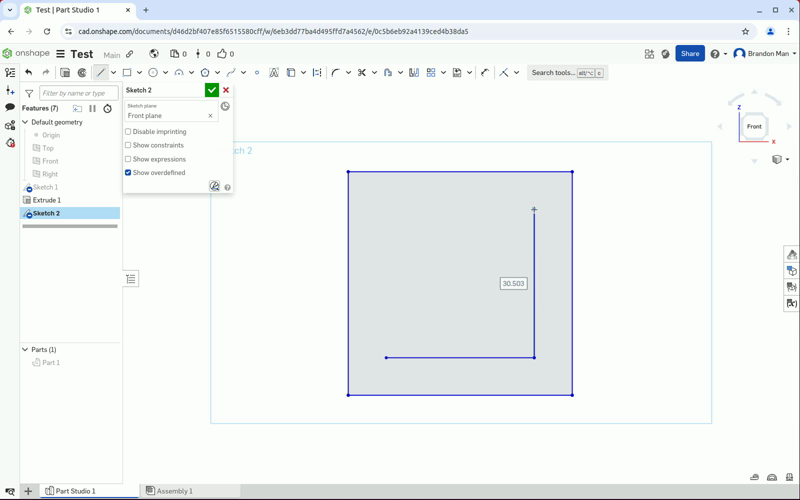
mouse_move(386, 209)
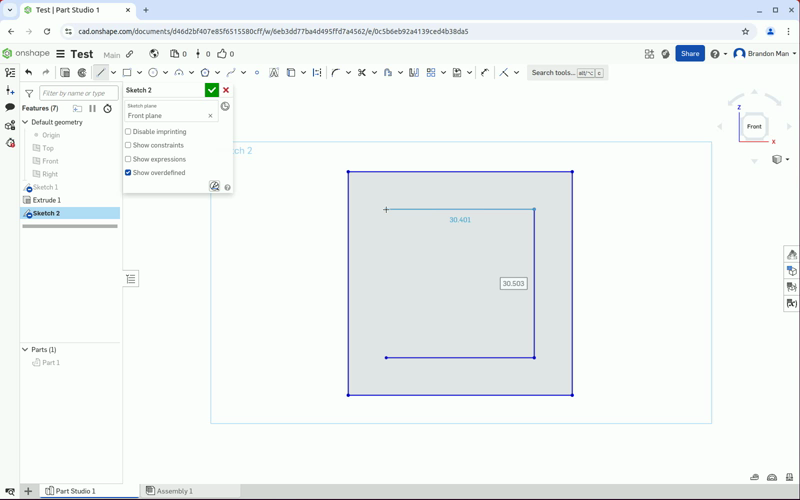
click(386, 209)
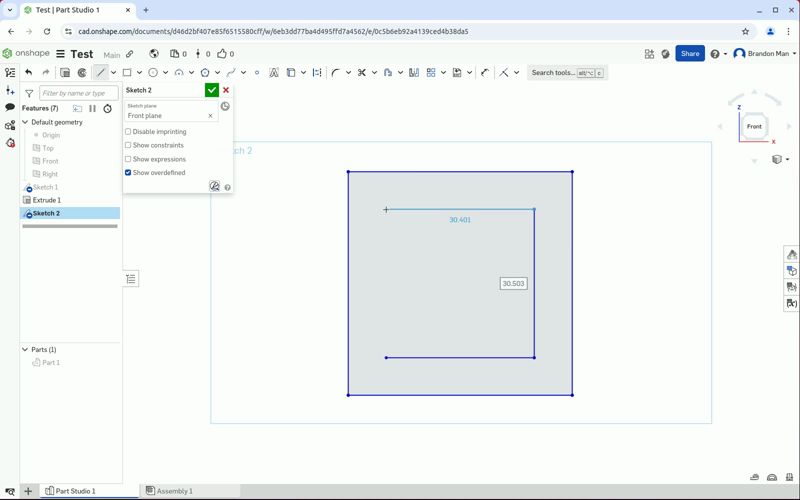
key_up(shift)
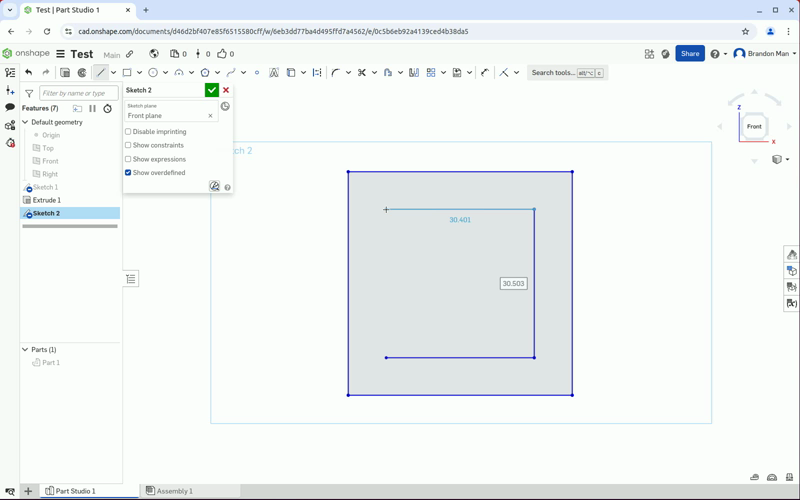
key_down(shift)
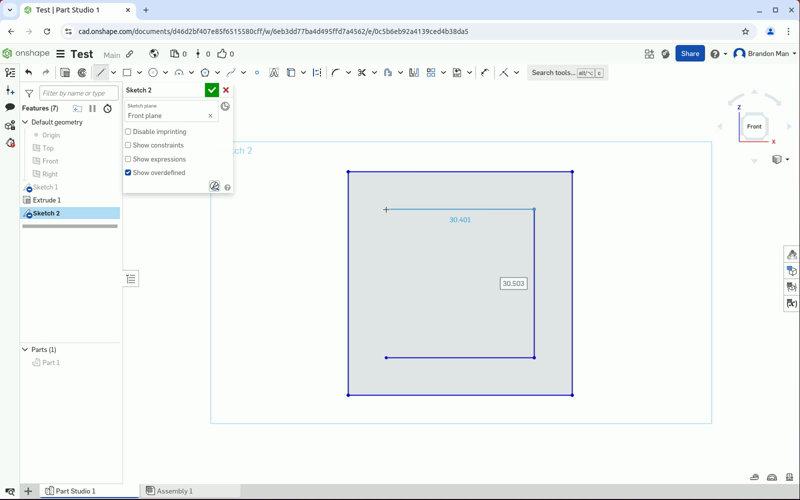
mouse_move(386, 357)
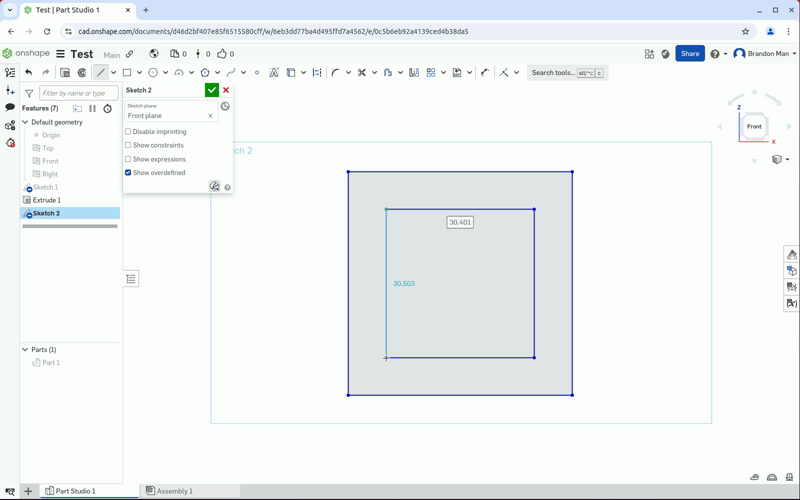
key_up(shift)
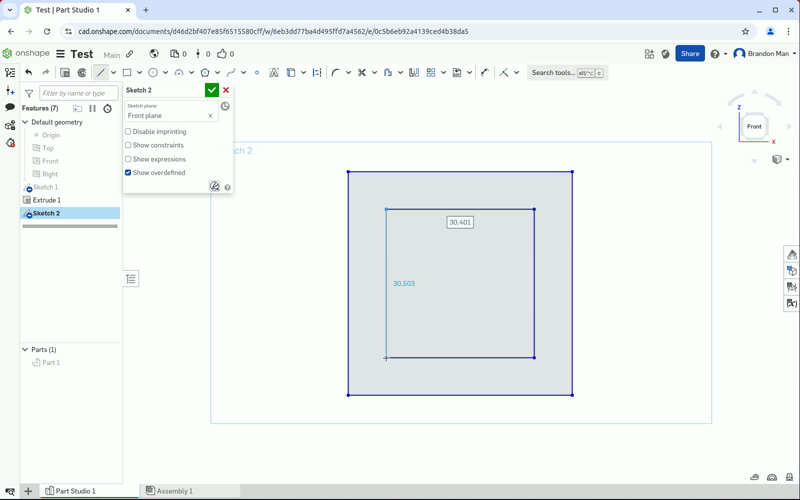
click(386, 357)
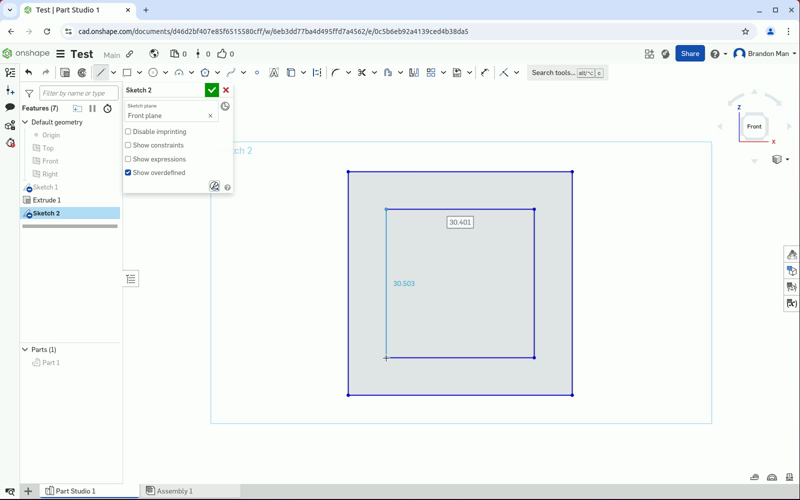
key(esc)
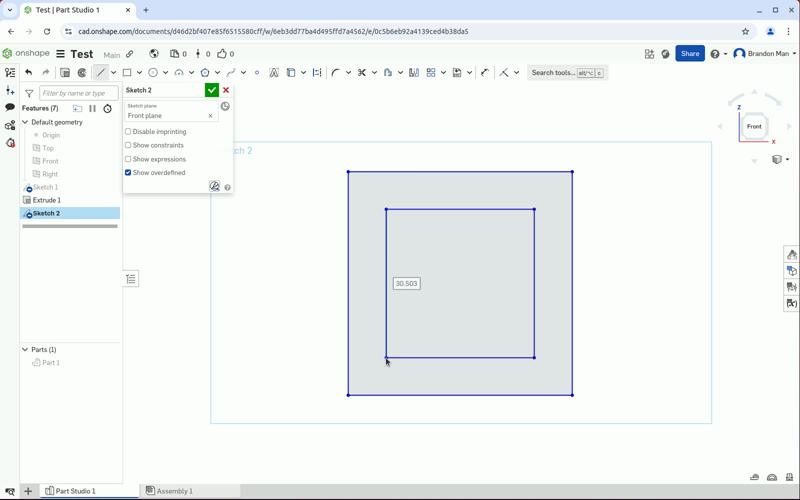
mouse_move(382, 190)
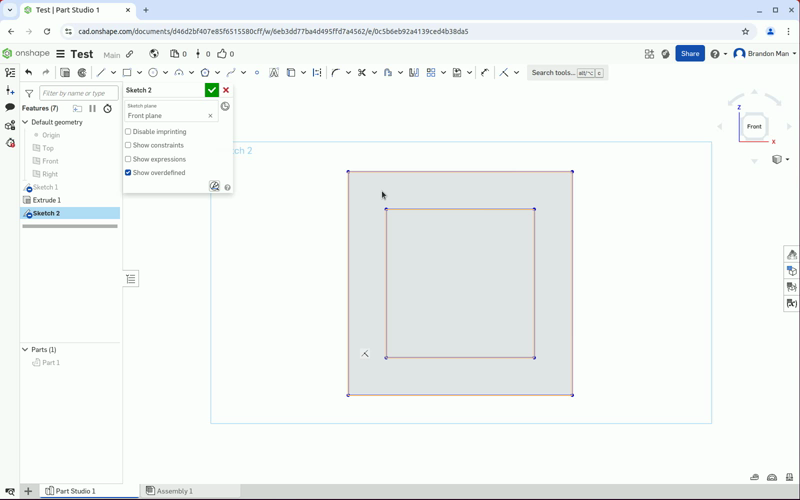
click(382, 190)
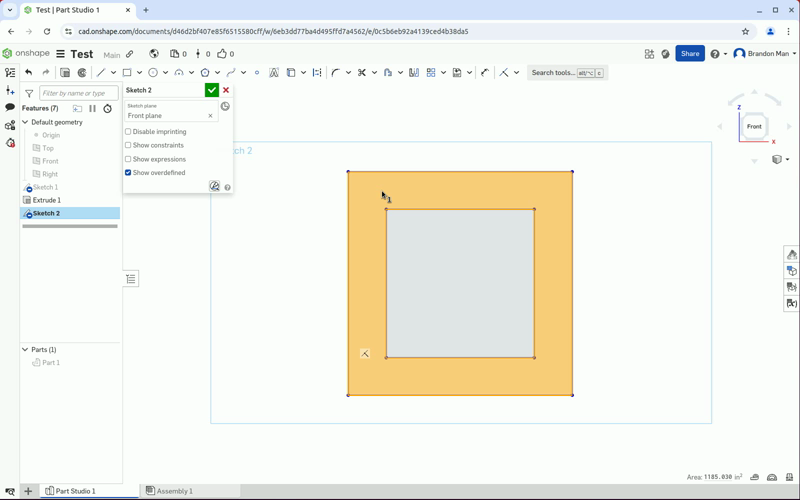
mouse_move(73, 352)
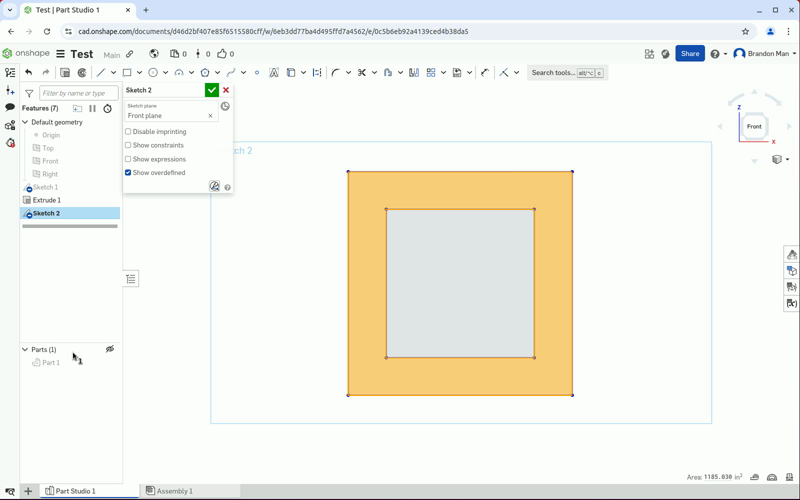
key(shift+y)
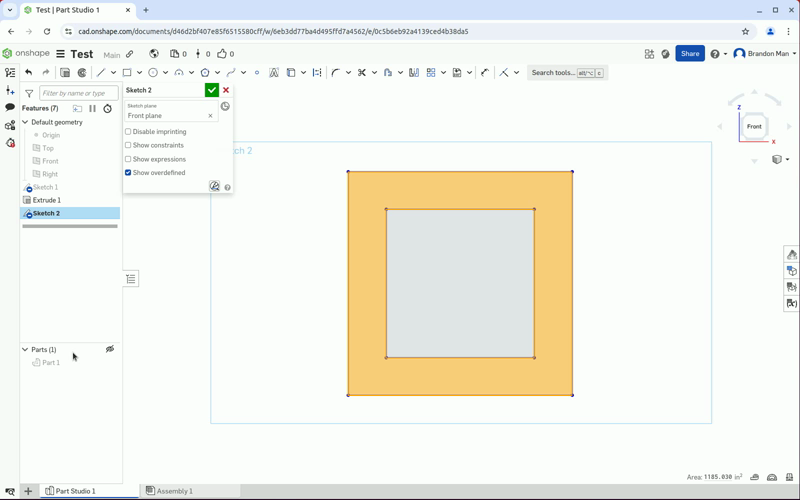
key(shift+e)
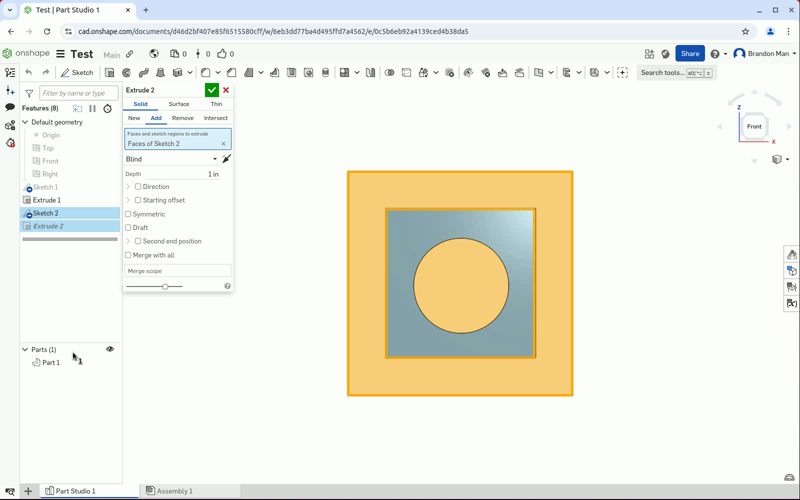
mouse_move(143, 106)
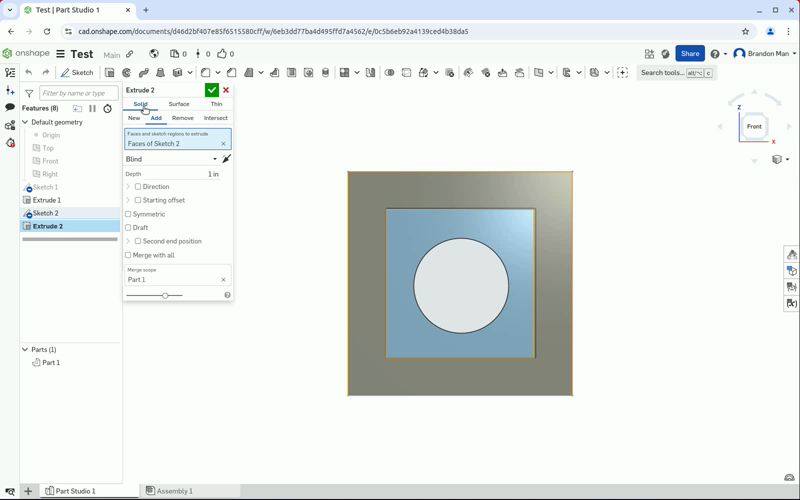
click(143, 106)
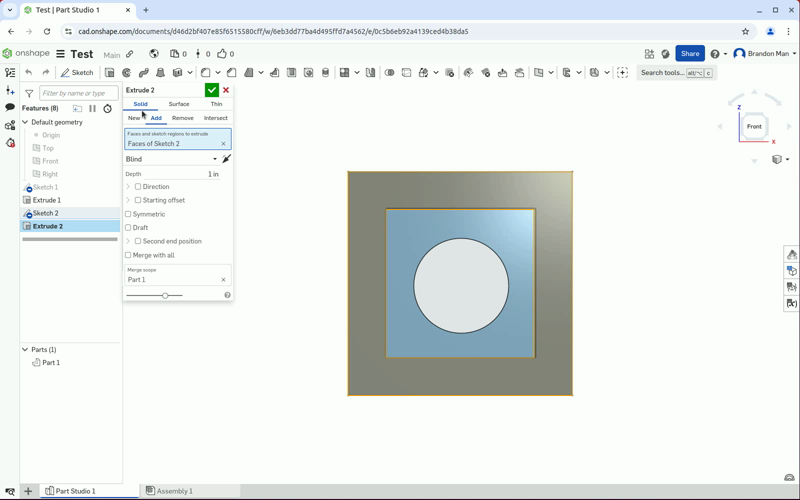
mouse_move(137, 120)
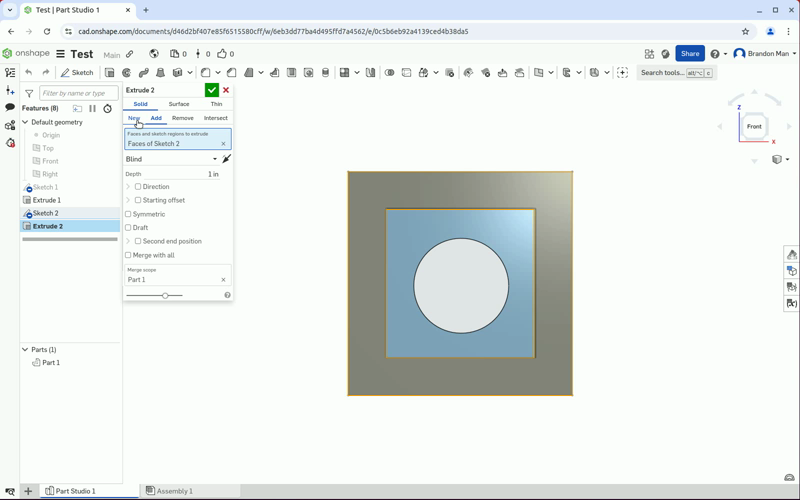
click(137, 120)
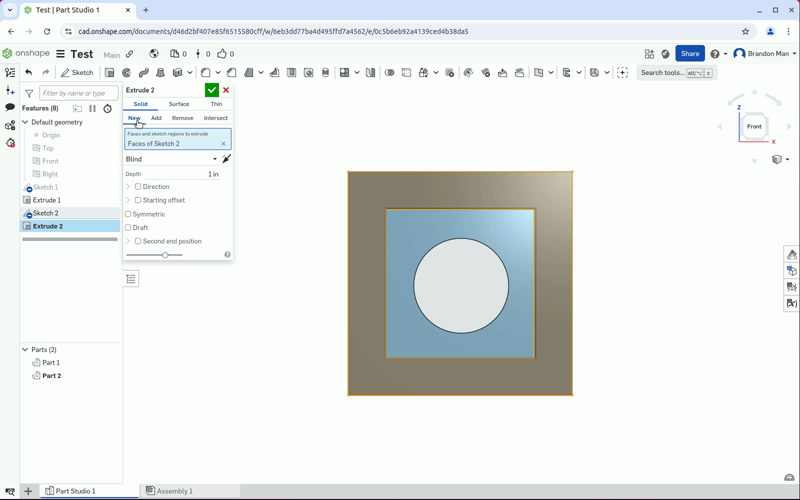
key(tab, 4)
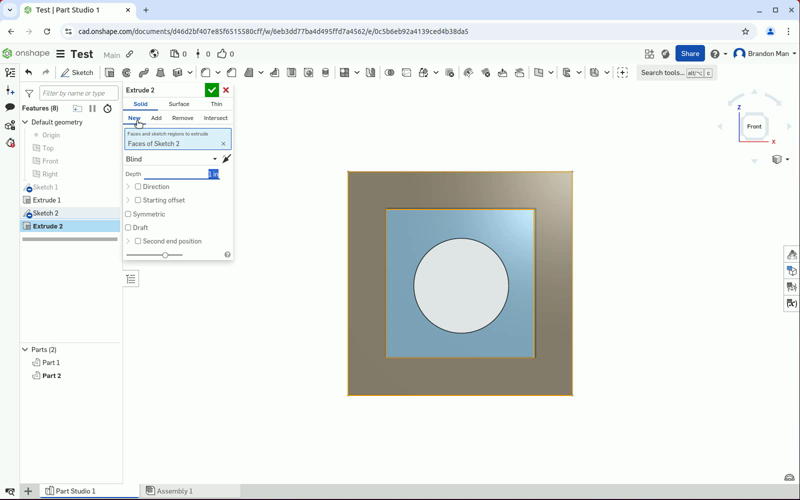
text(-15.405)
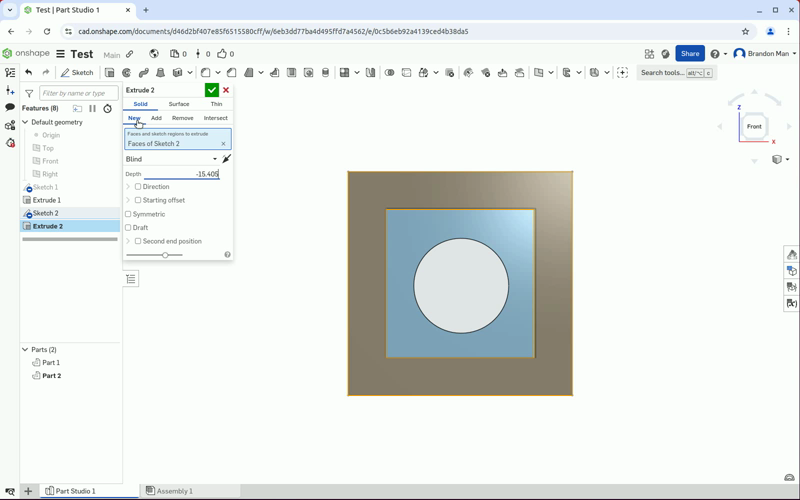
key(enter)
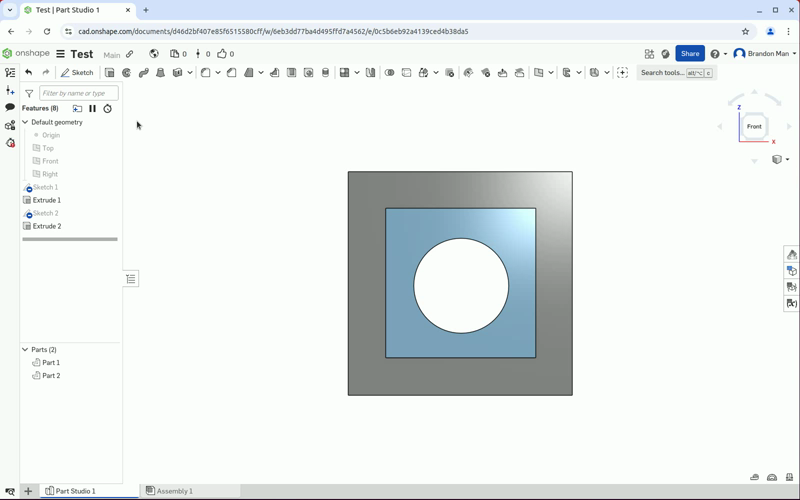
key(shift+h)
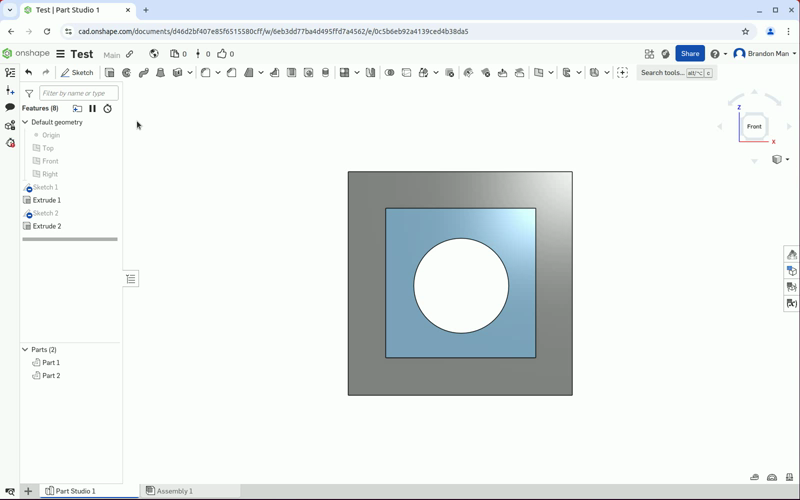
key(shift+h)
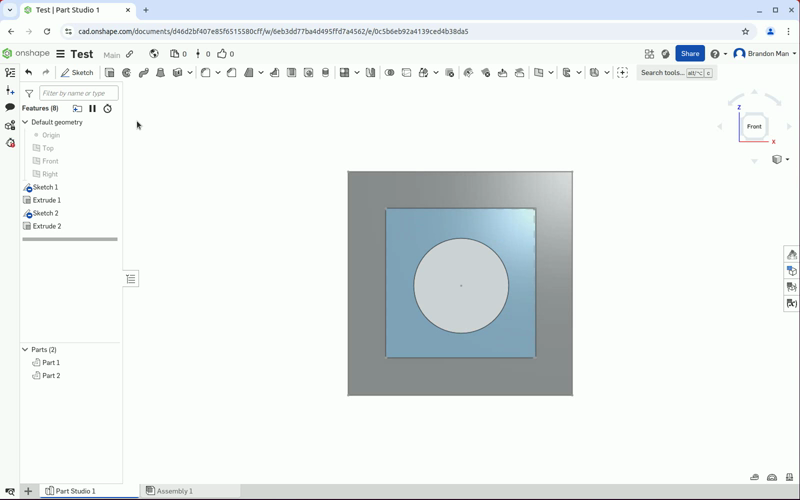
key(shift+7)
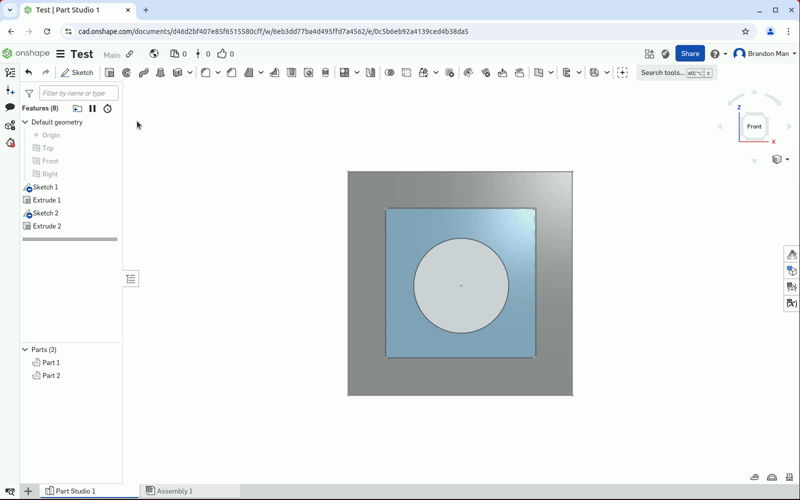
key(left, 2)
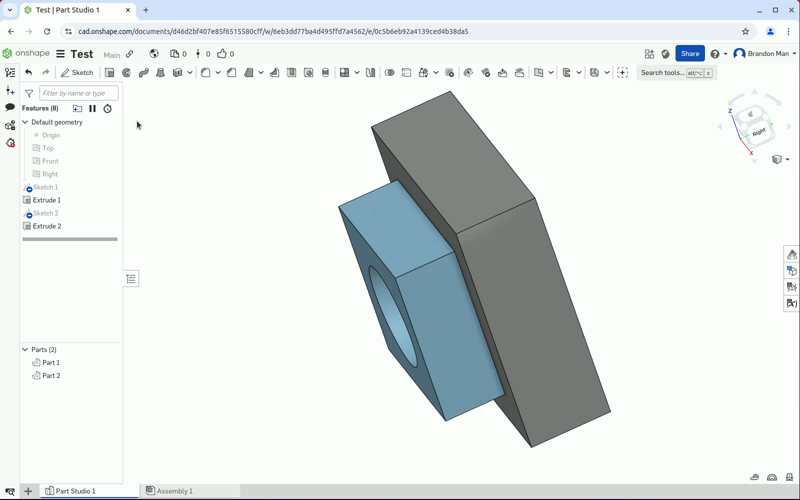
key(down, 2)
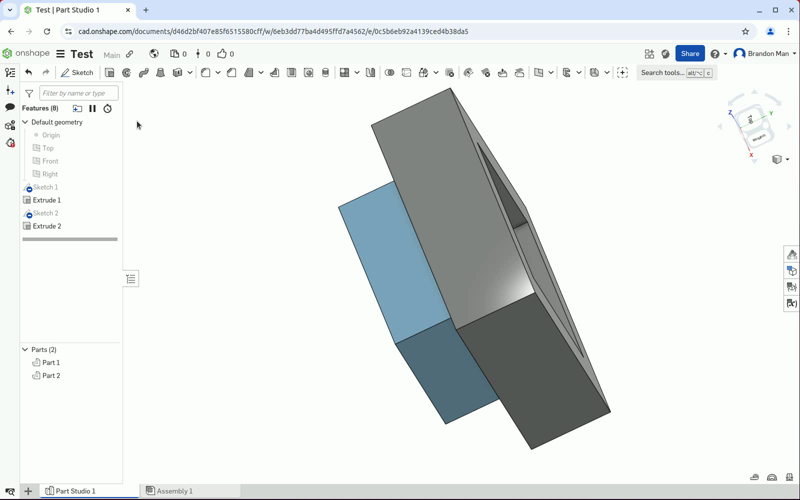
key(up, 2)
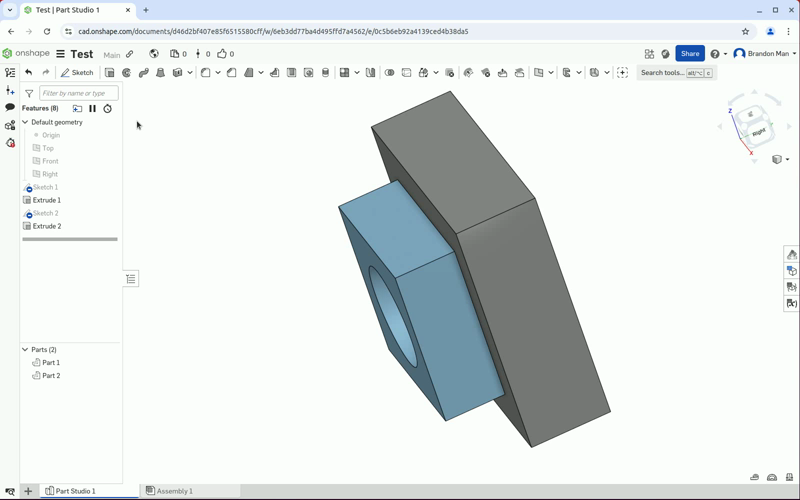
key(right, 2)
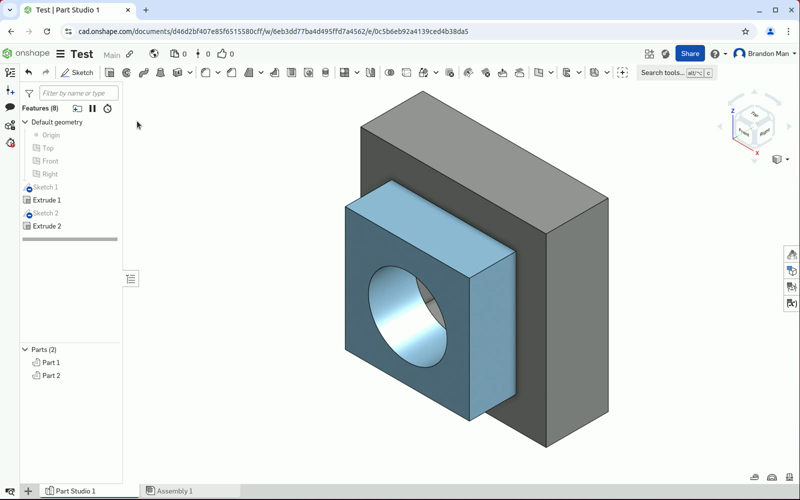
mouse_move(73, 189)
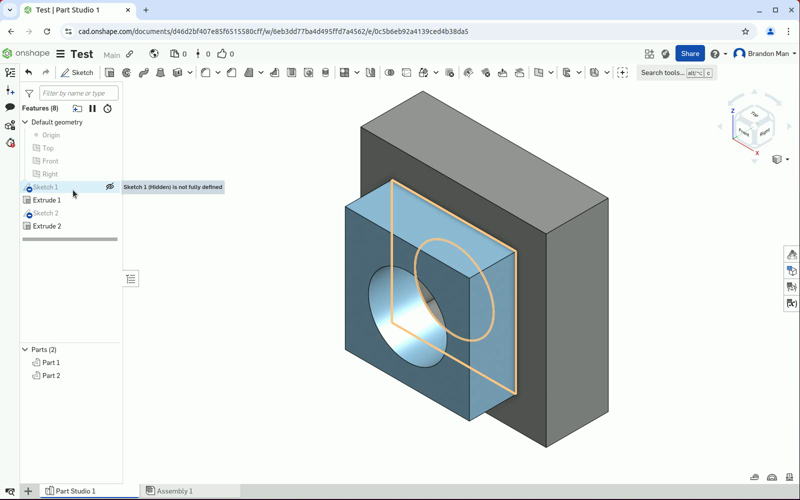
click(73, 189)